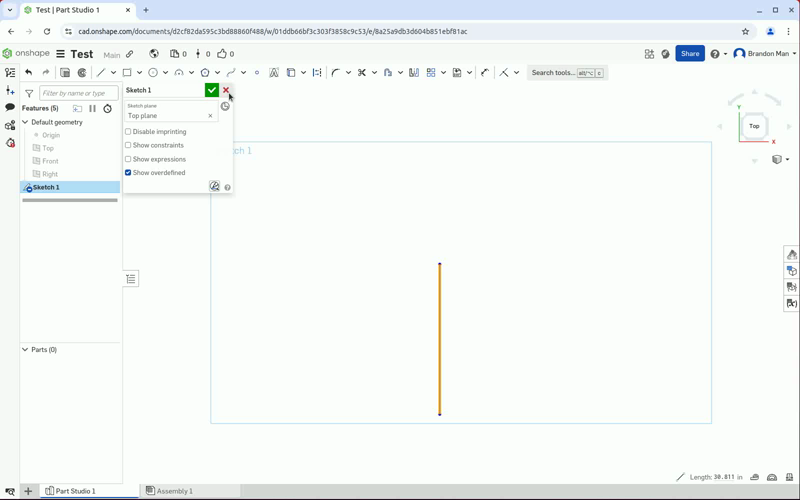
key(shift+h)
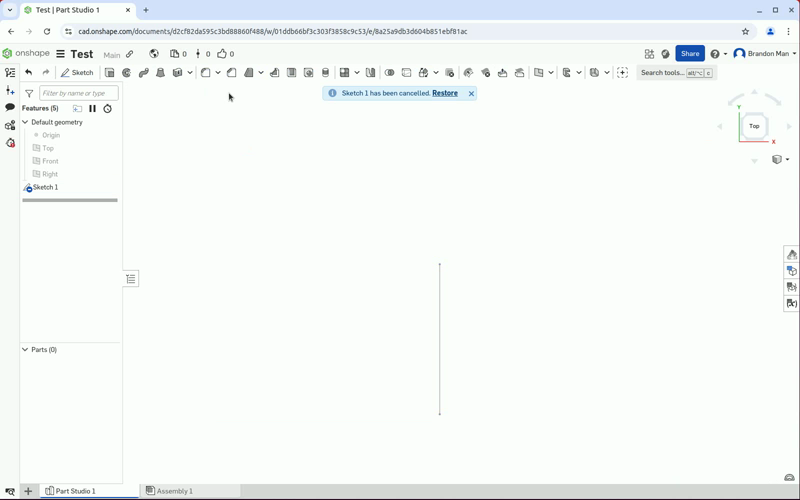
key(shift+s)
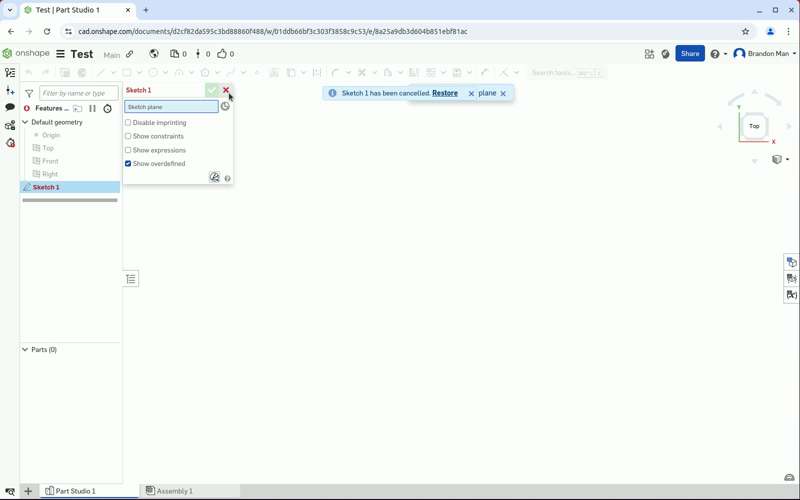
mouse_move(73, 150)
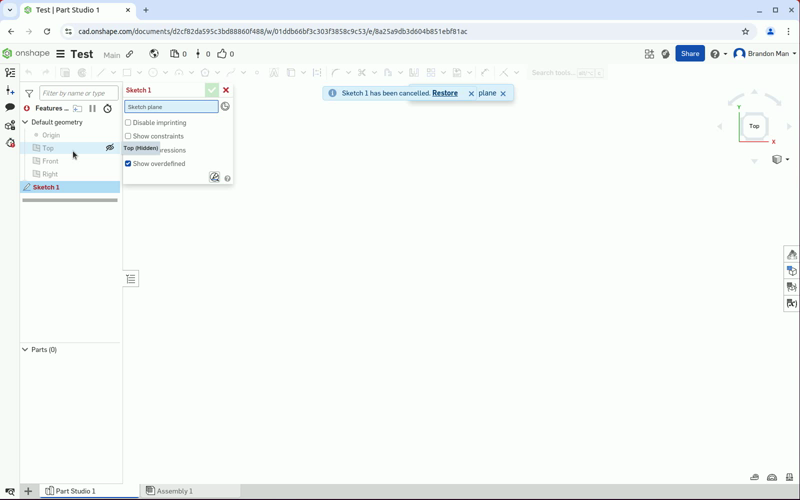
click(73, 150)
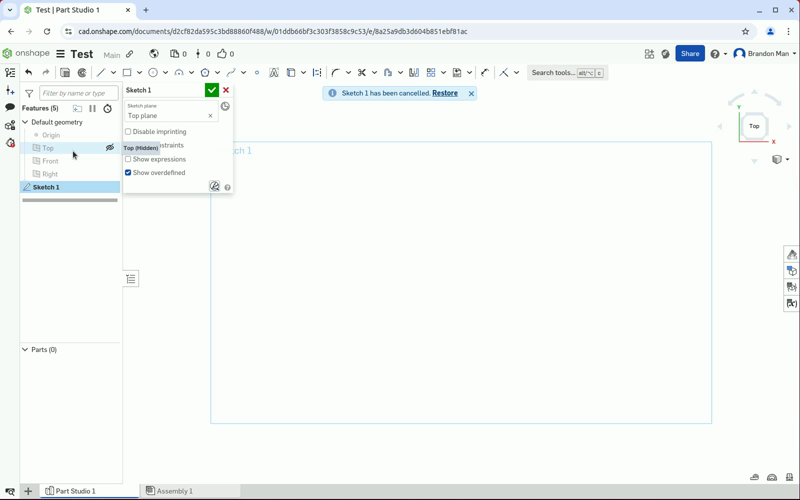
mouse_move(73, 352)
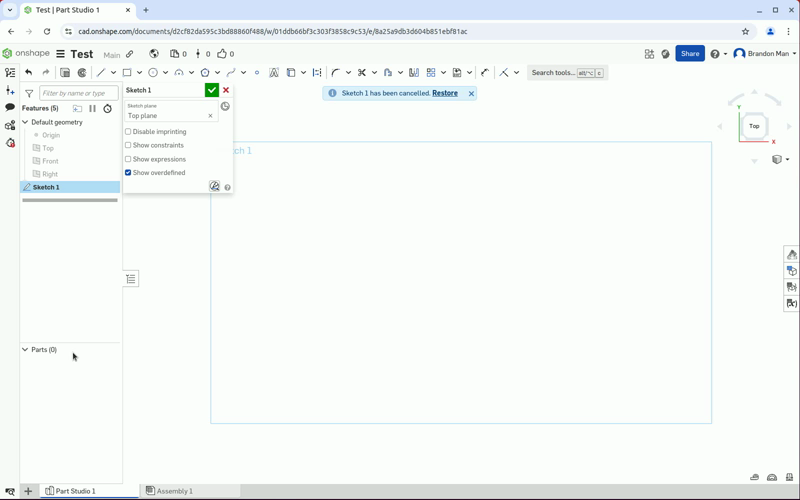
key(y)
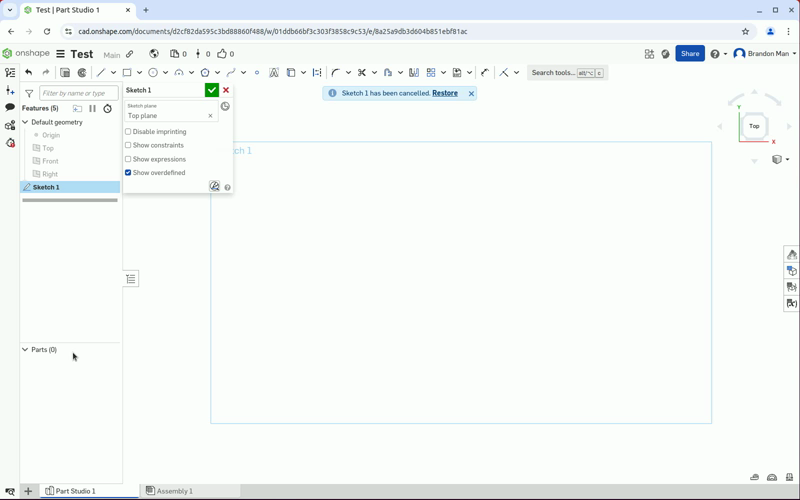
key(l)
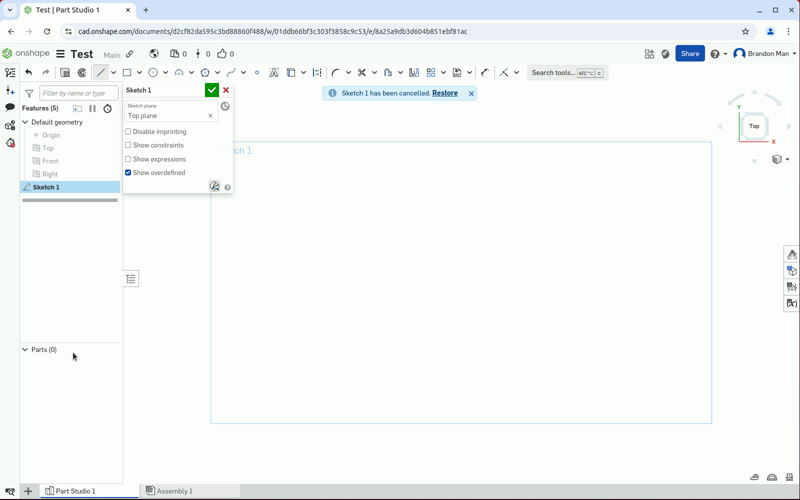
key_down(shift)
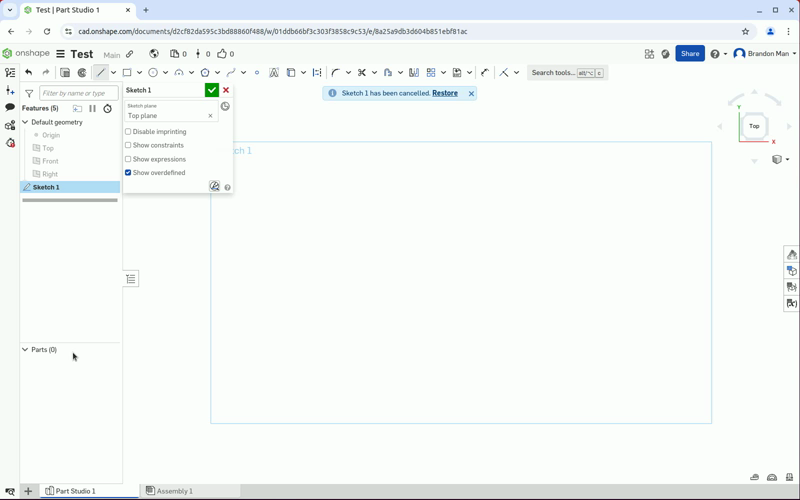
mouse_move(453, 290)
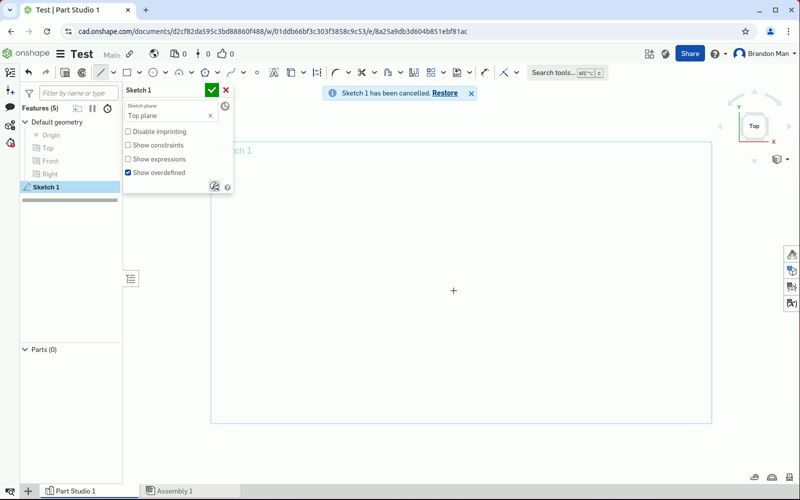
click(453, 290)
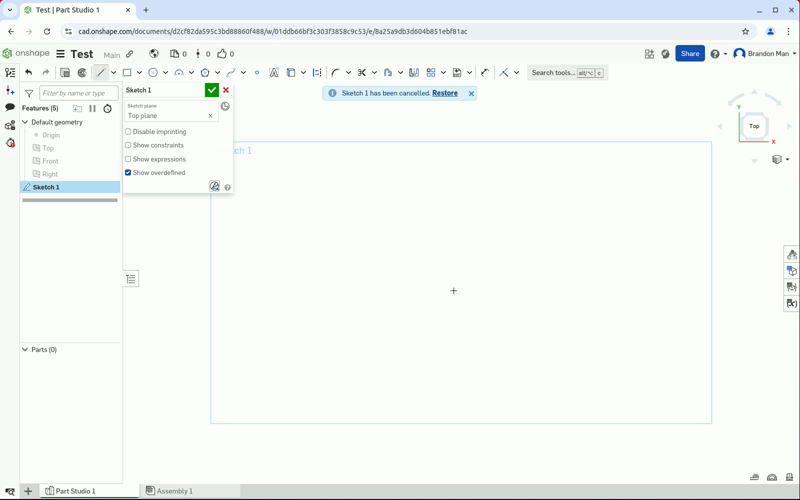
key_up(shift)
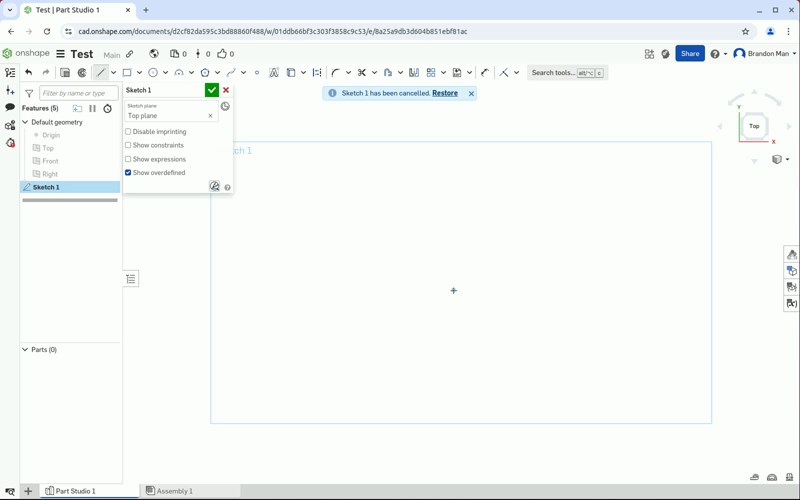
key_down(shift)
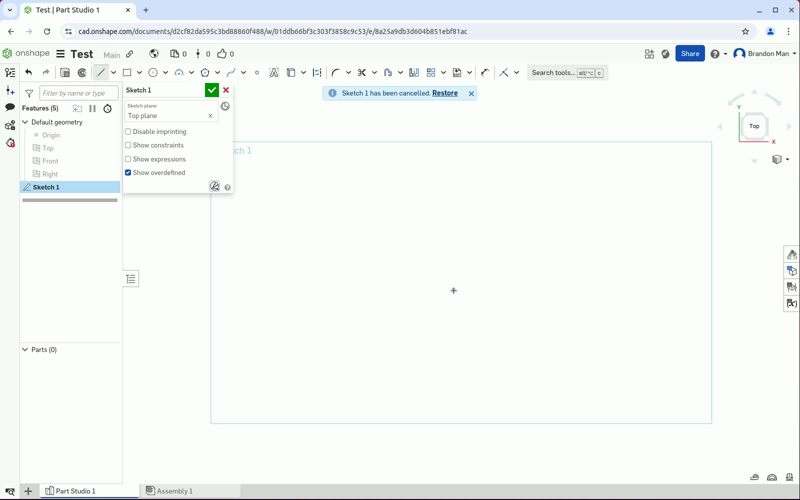
mouse_move(483, 290)
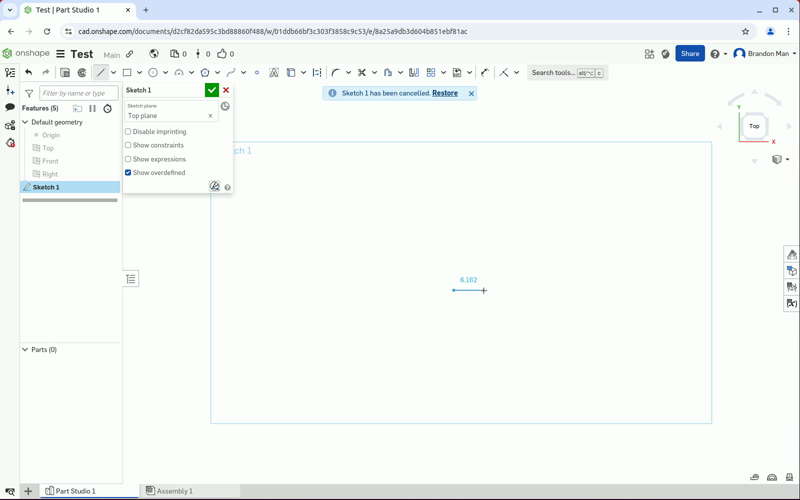
mouse_move(467, 290)
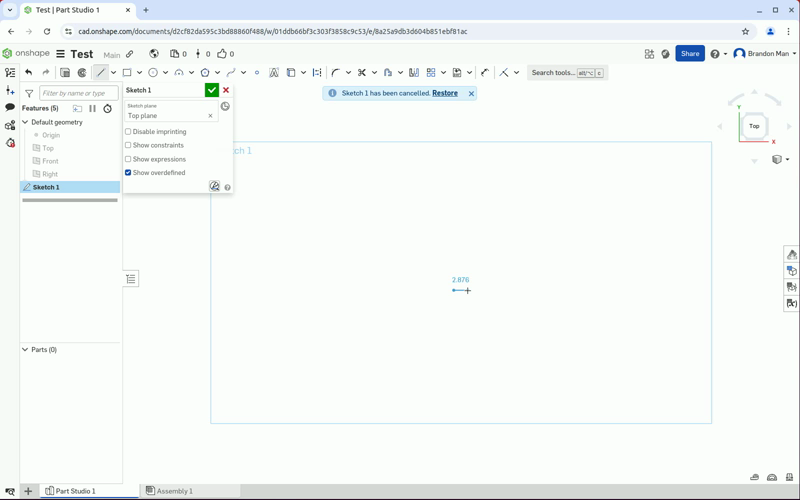
click(467, 290)
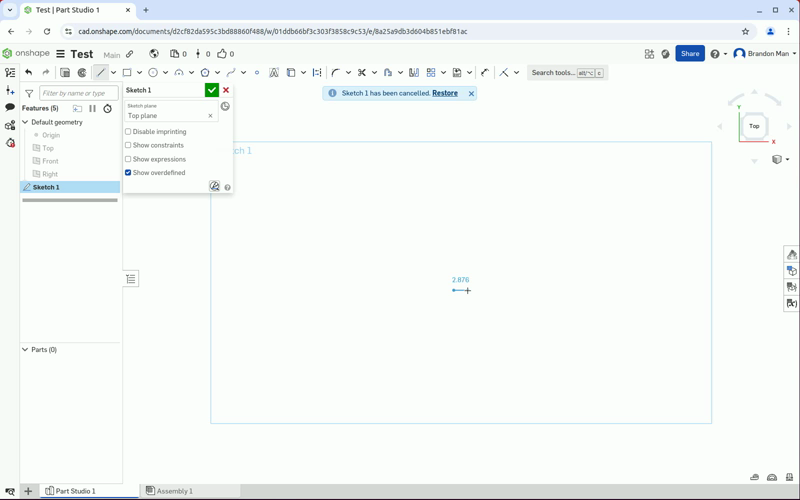
key_up(shift)
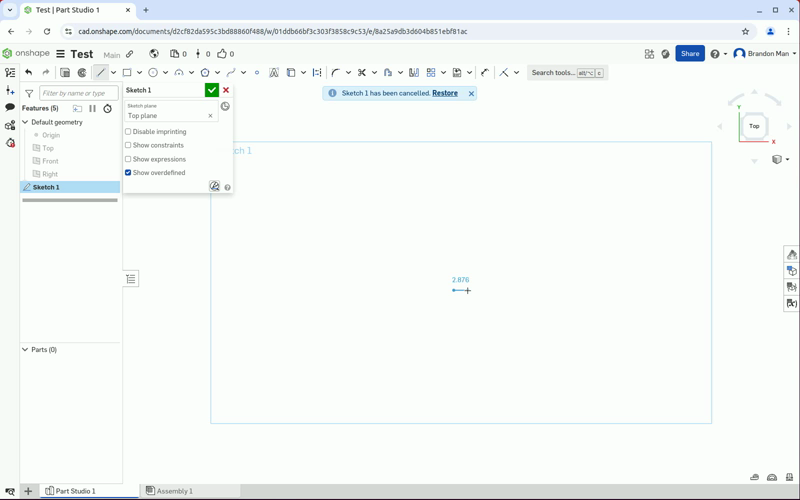
key_down(shift)
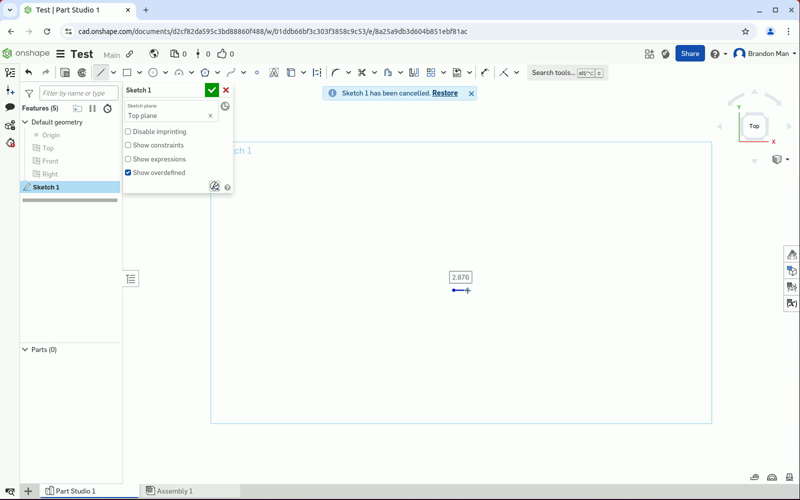
mouse_move(497, 290)
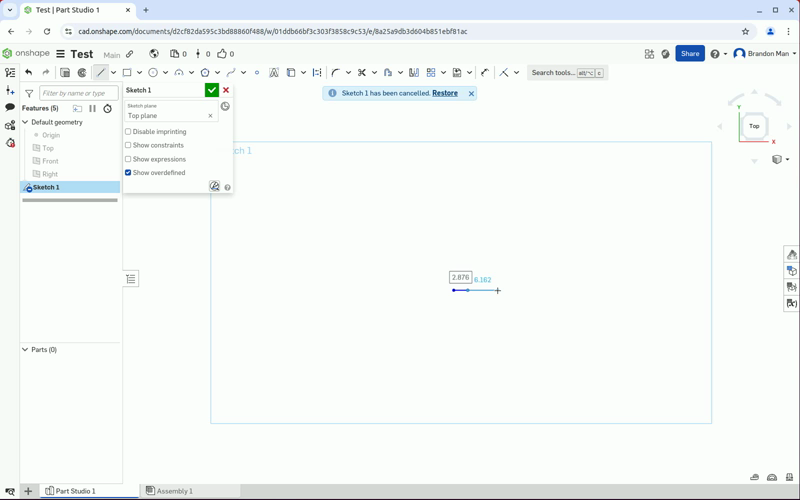
mouse_move(467, 276)
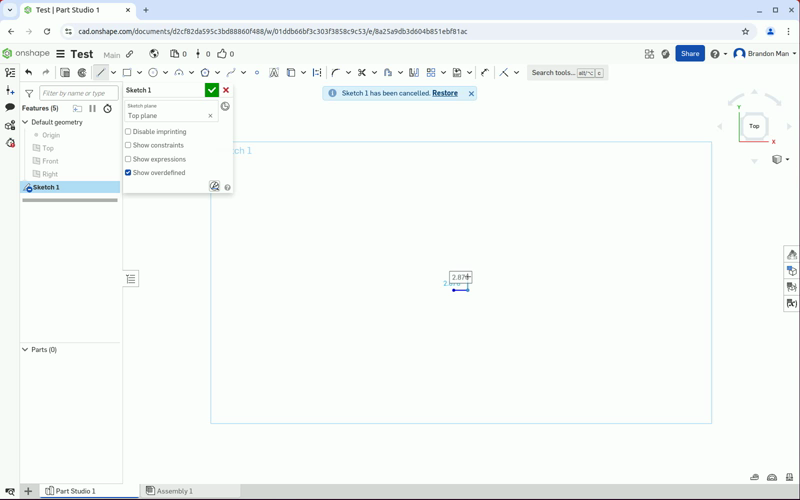
click(467, 276)
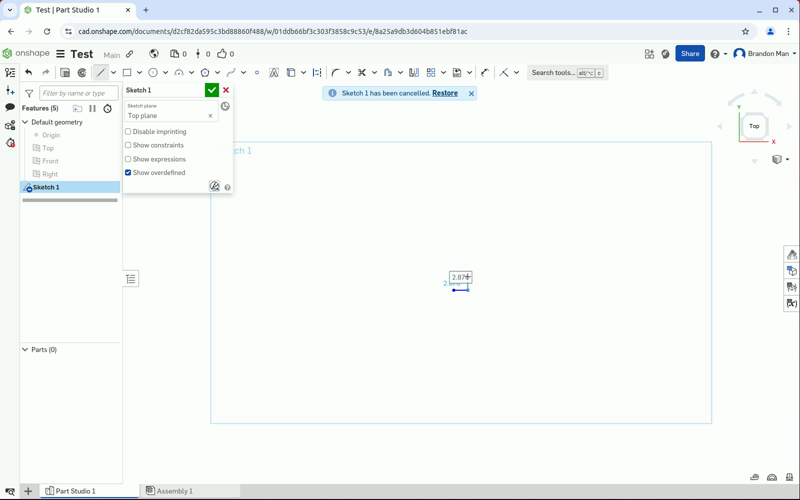
key_up(shift)
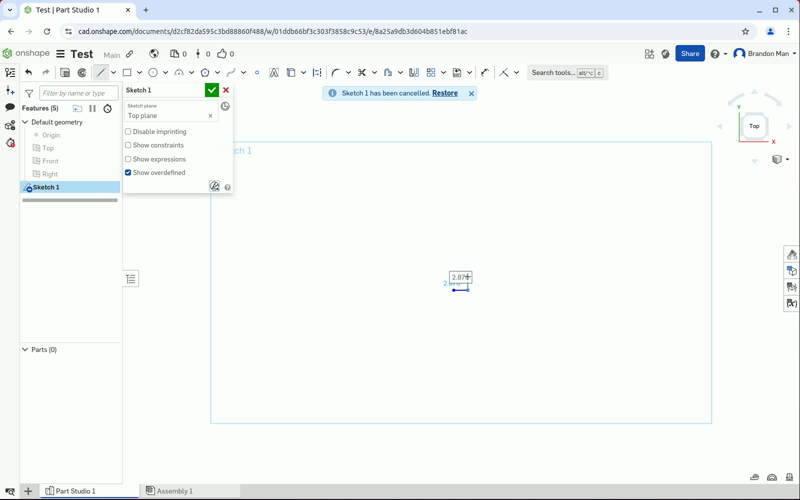
key_down(shift)
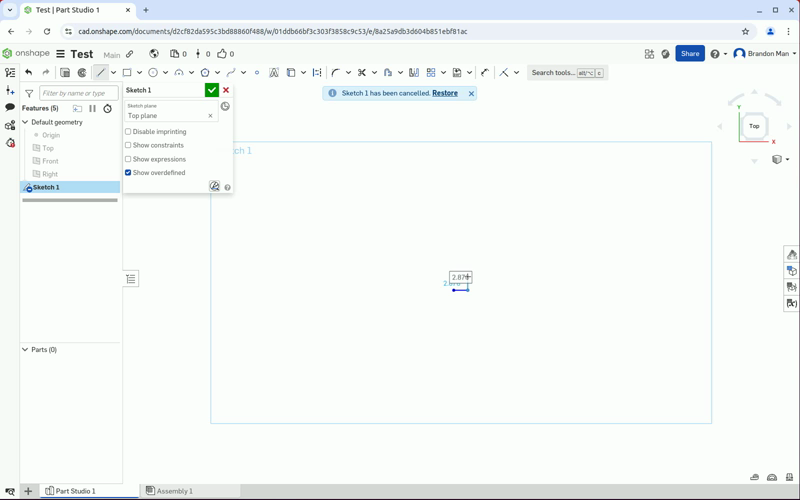
mouse_move(497, 276)
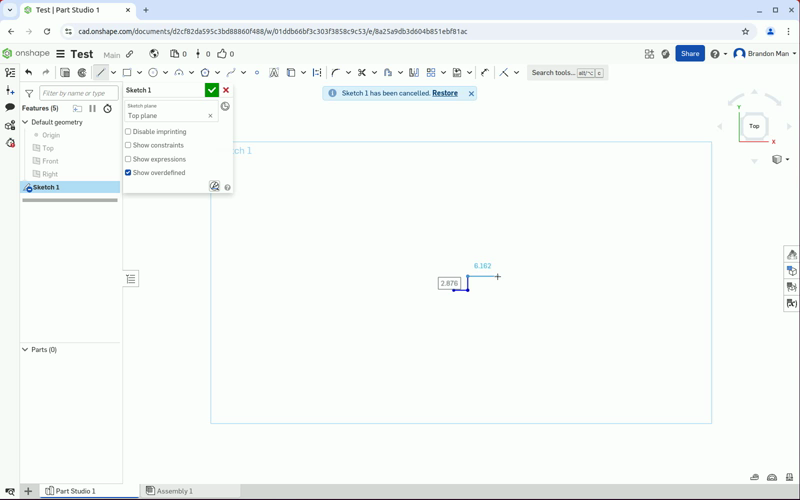
mouse_move(453, 276)
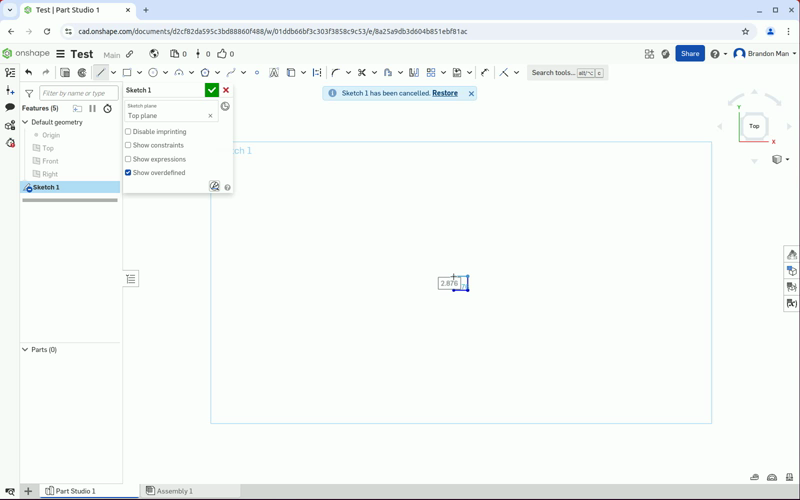
click(453, 276)
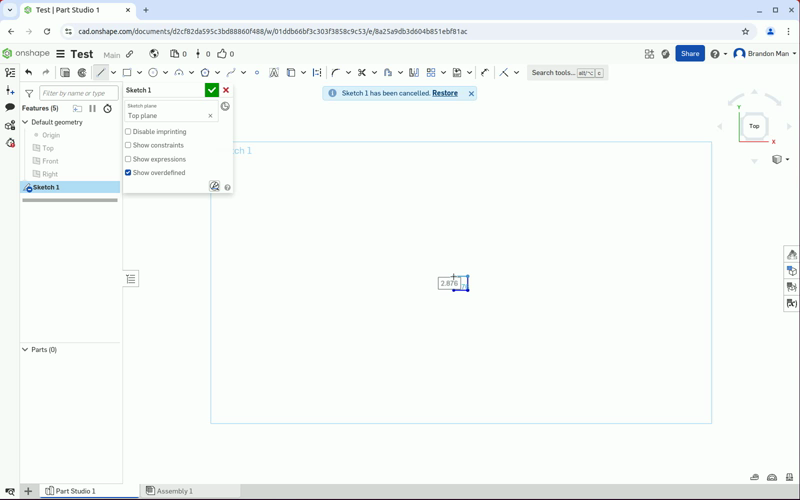
key_up(shift)
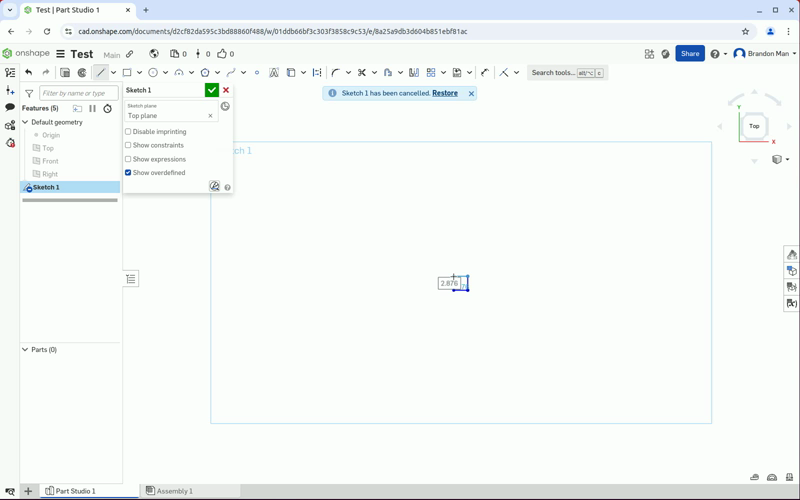
mouse_move(483, 276)
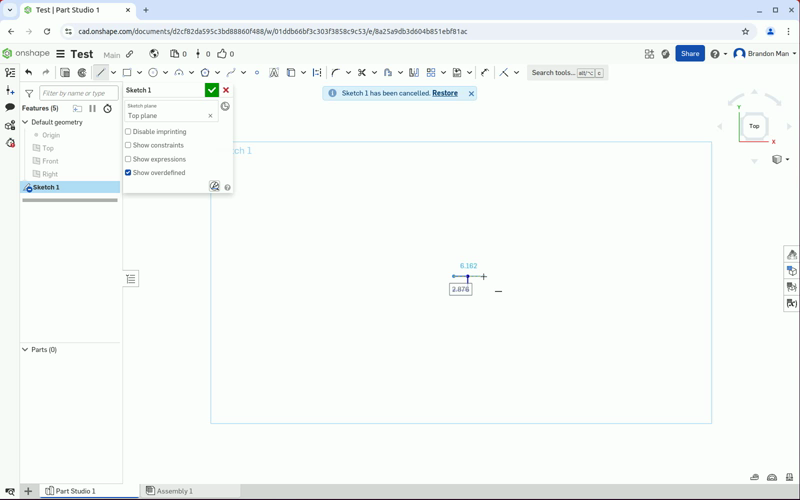
key_down(shift)
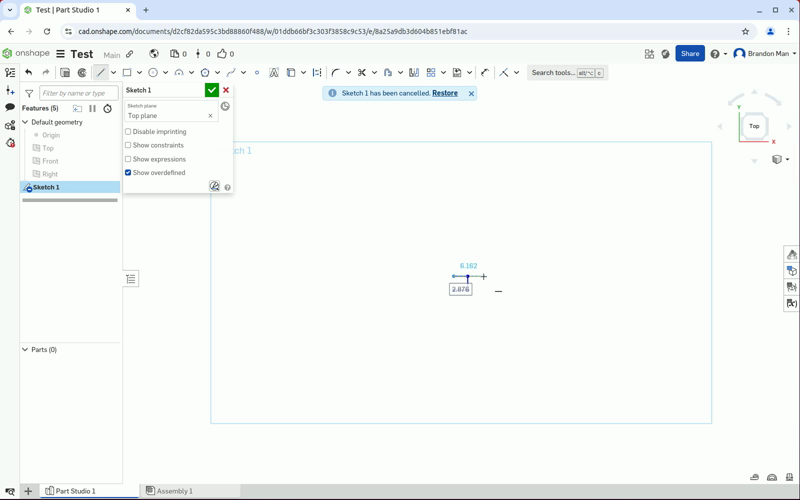
mouse_move(453, 290)
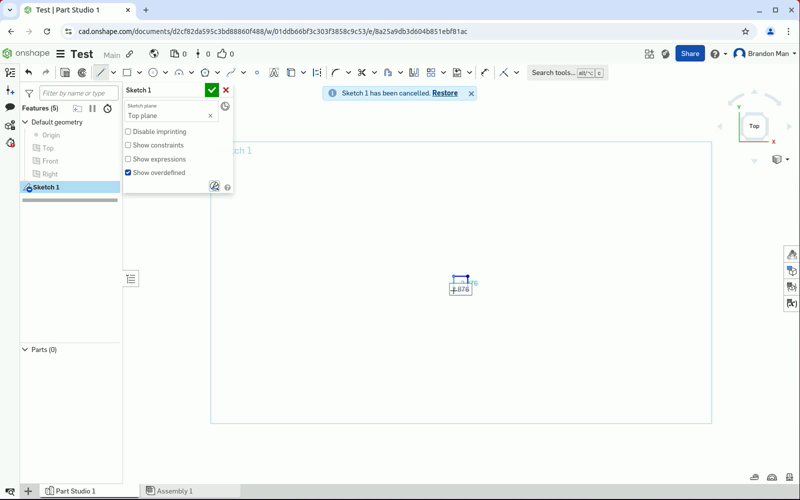
key_up(shift)
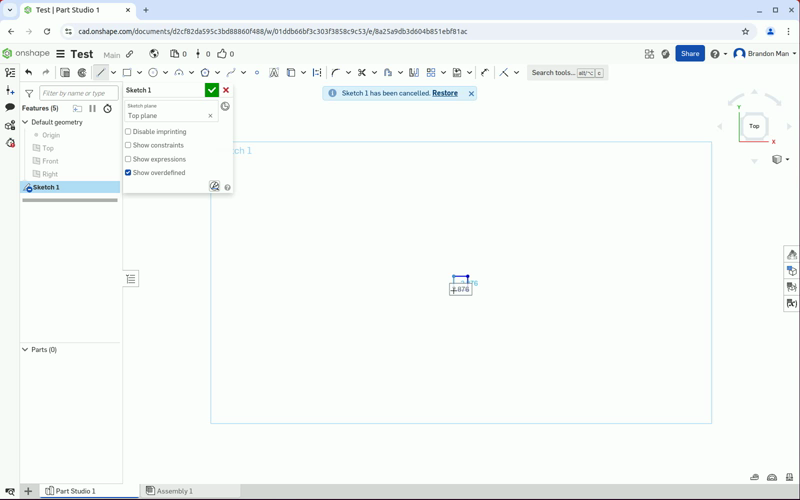
click(453, 290)
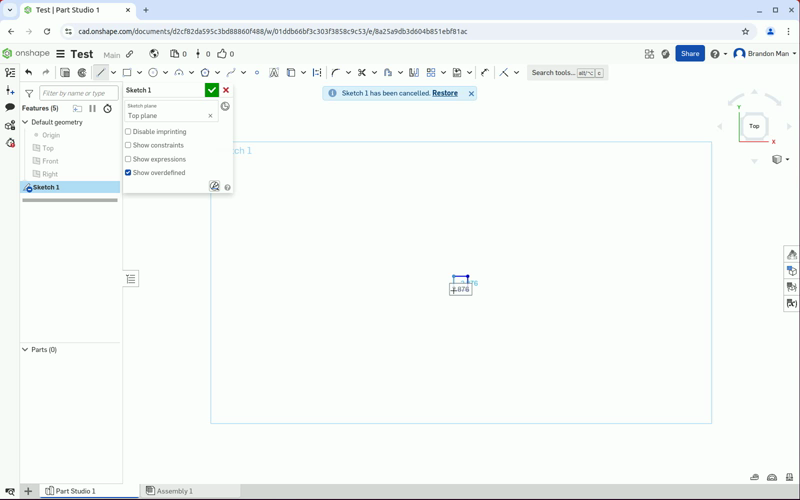
key(esc)
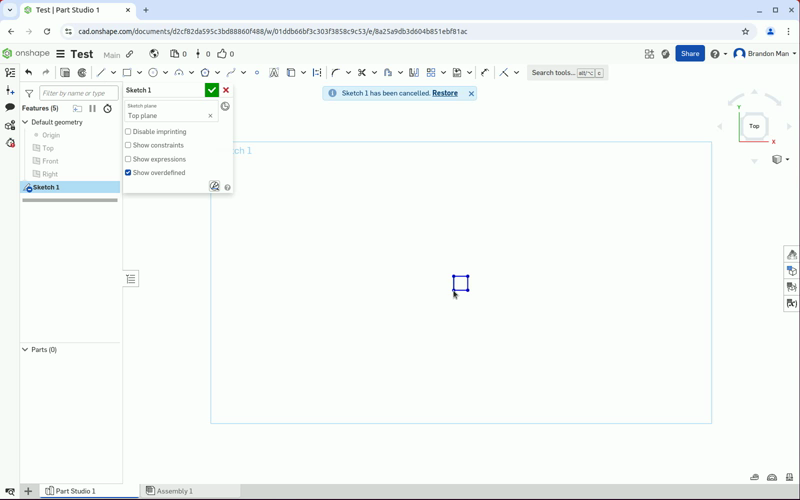
mouse_move(467, 288)
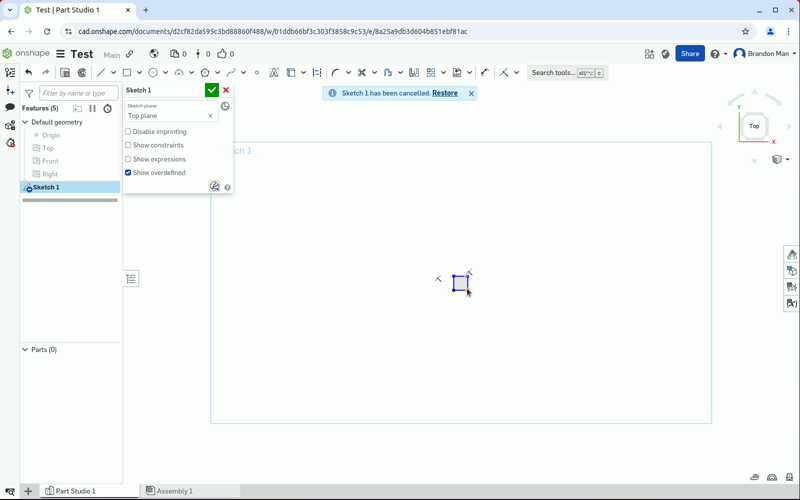
scroll(6)
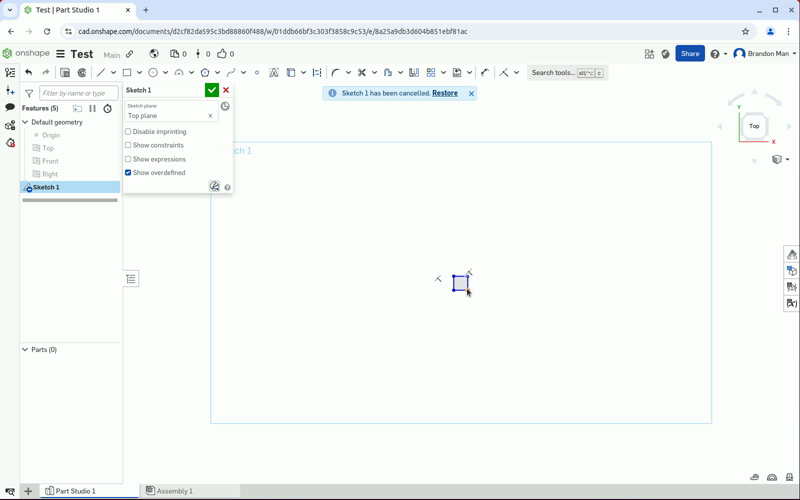
scroll(6)
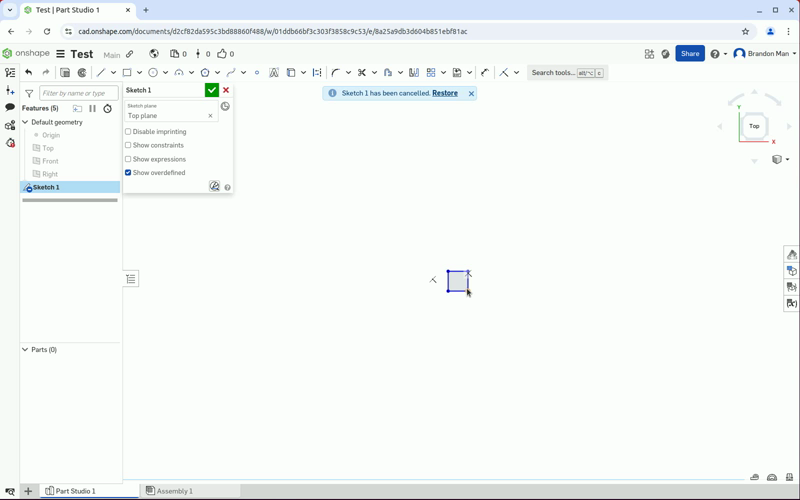
scroll(6)
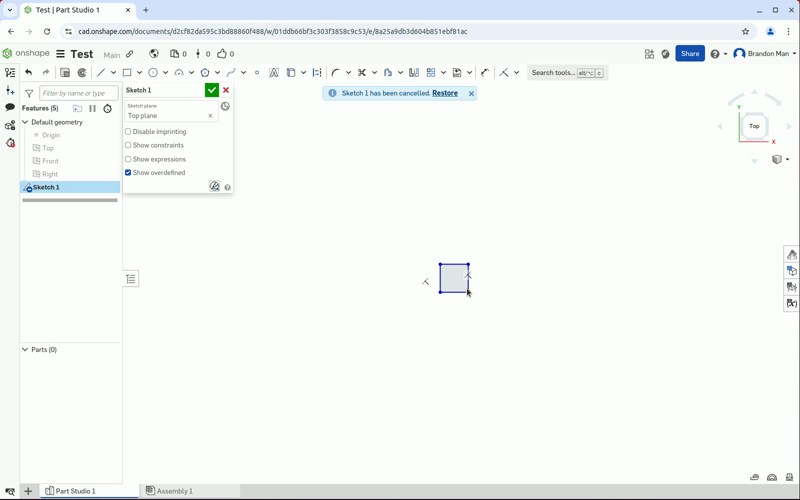
scroll(6)
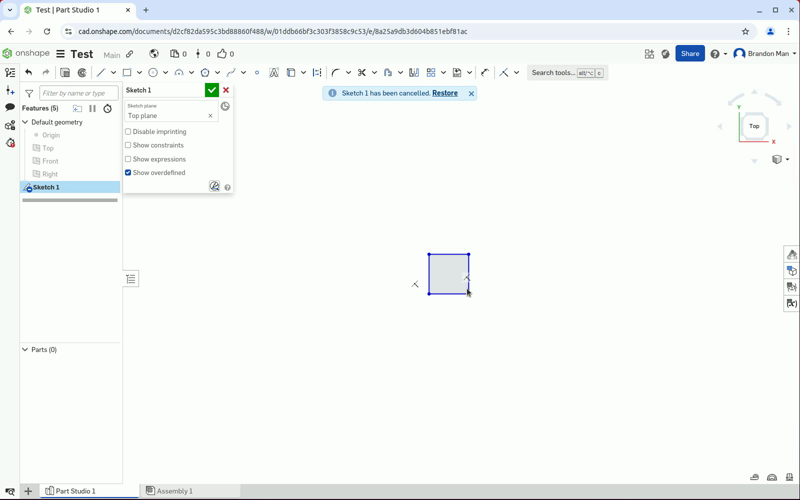
scroll(6)
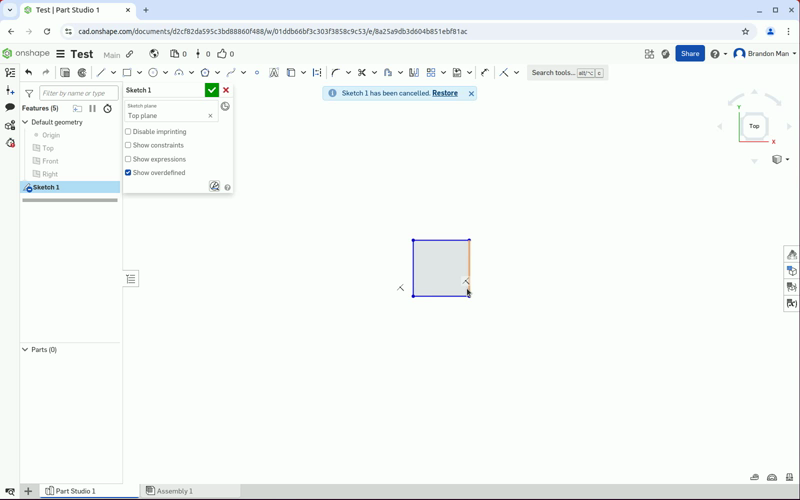
scroll(6)
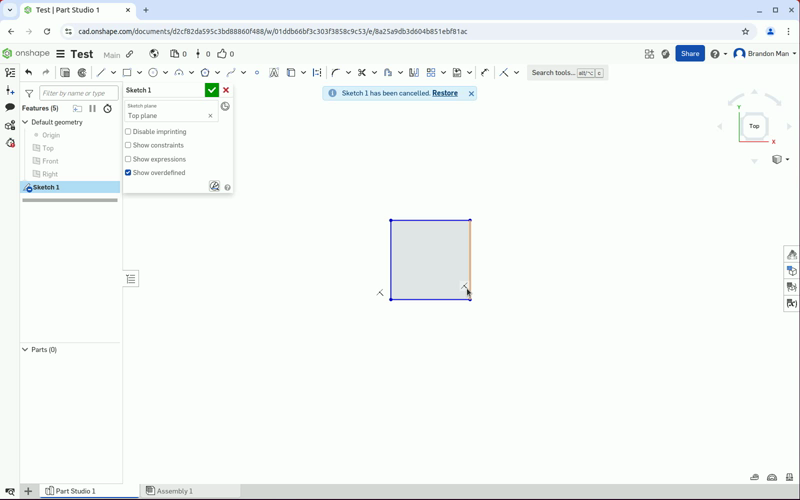
scroll(6)
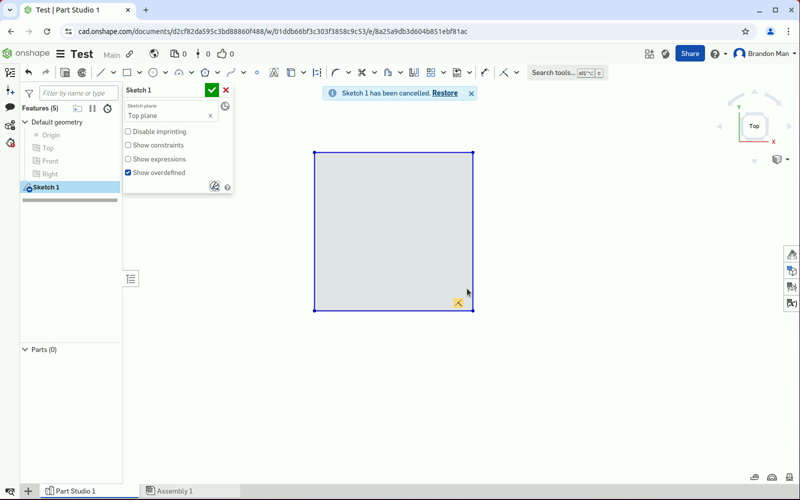
click(467, 288)
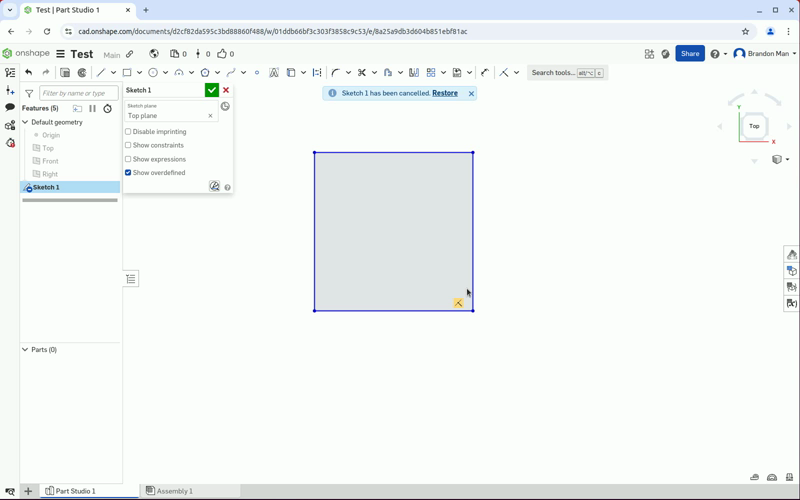
scroll(-6)
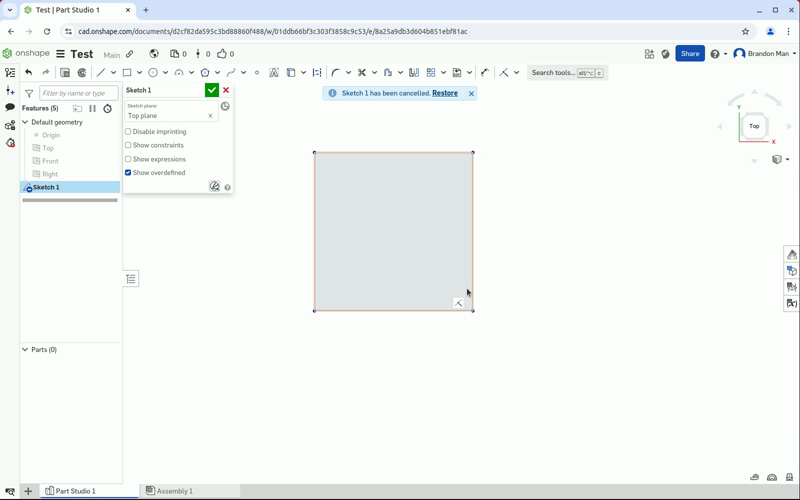
scroll(-6)
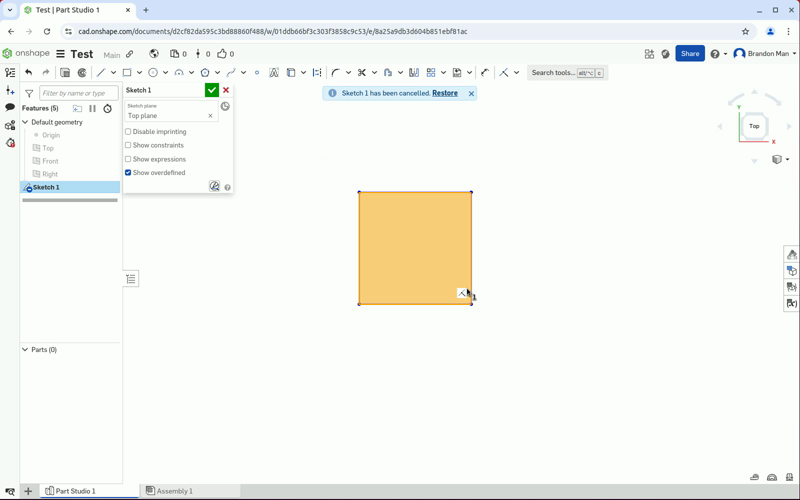
scroll(-6)
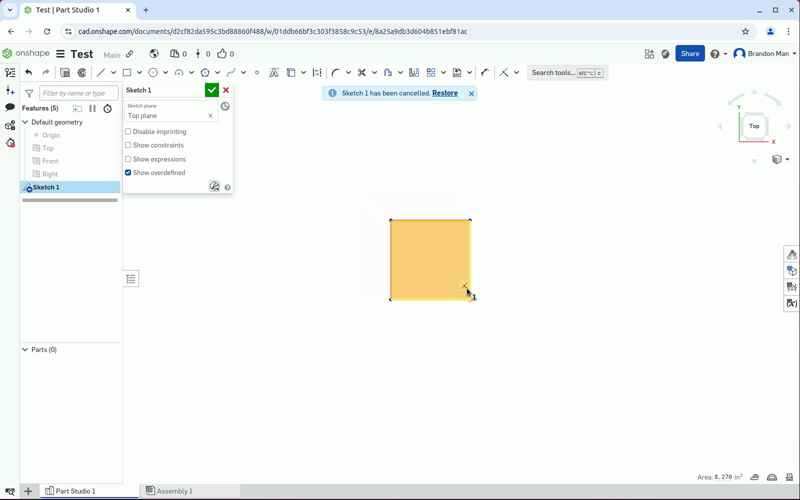
scroll(-6)
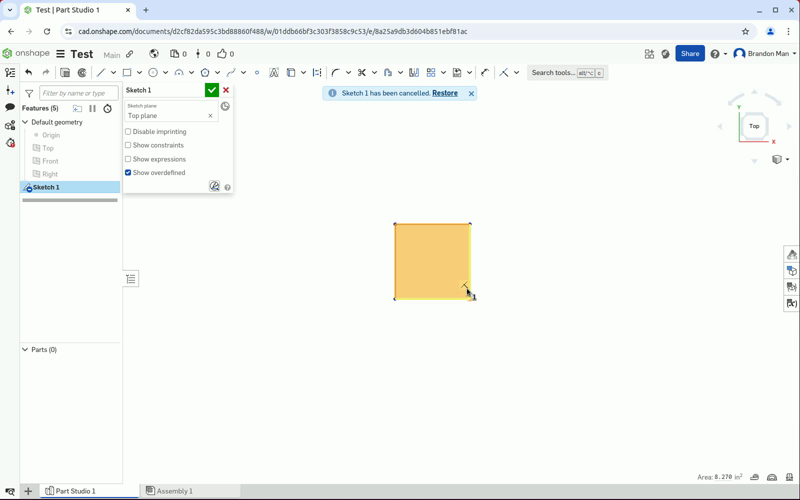
scroll(-6)
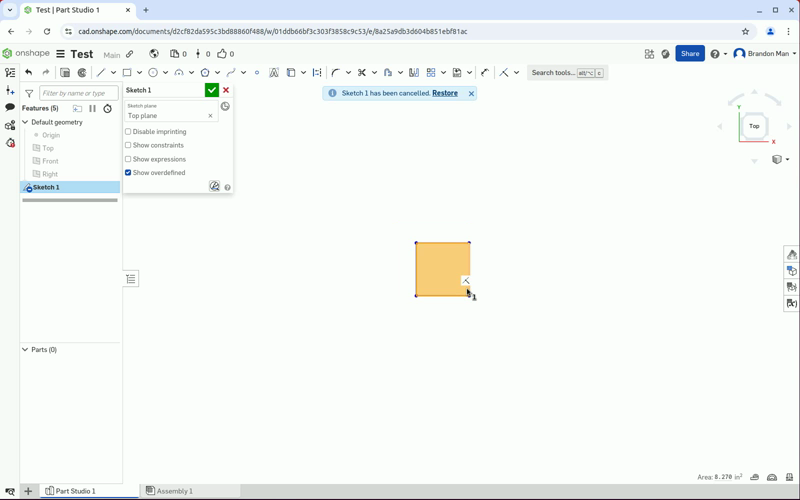
scroll(-6)
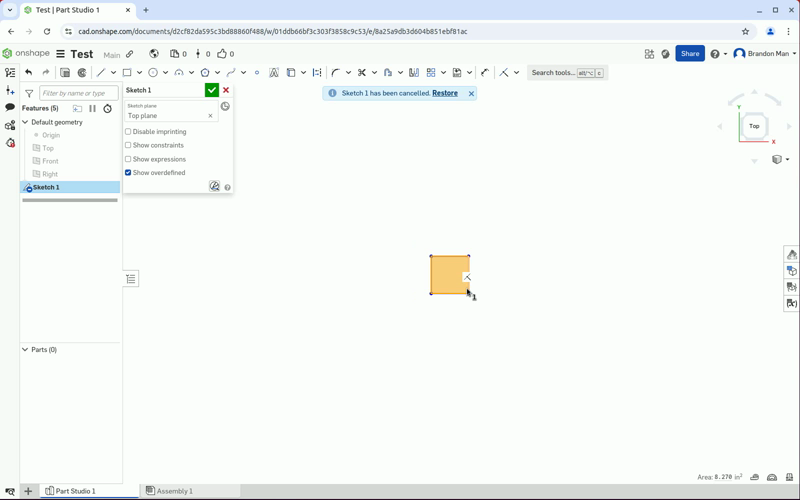
scroll(-6)
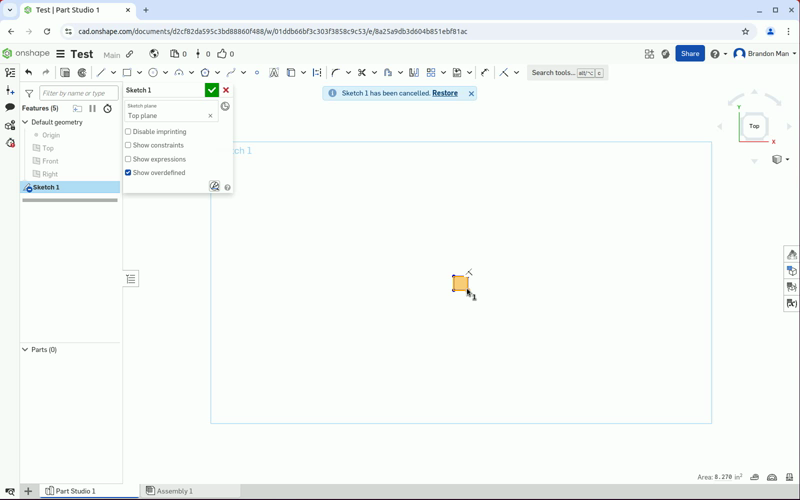
mouse_move(73, 352)
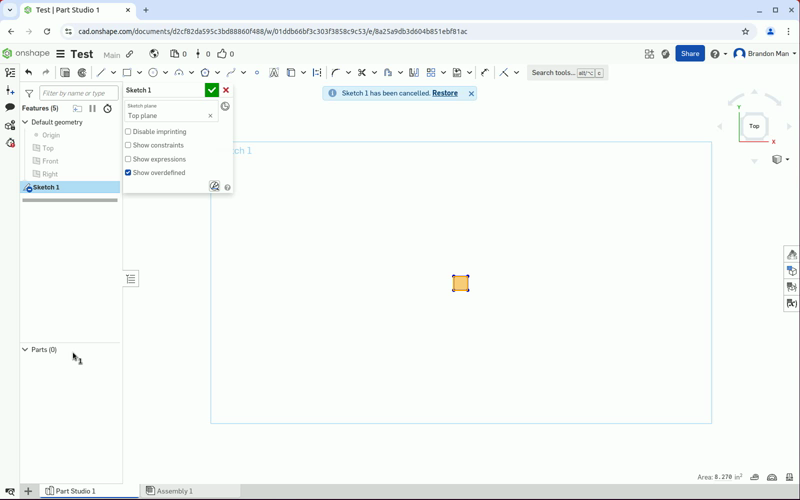
key(shift+y)
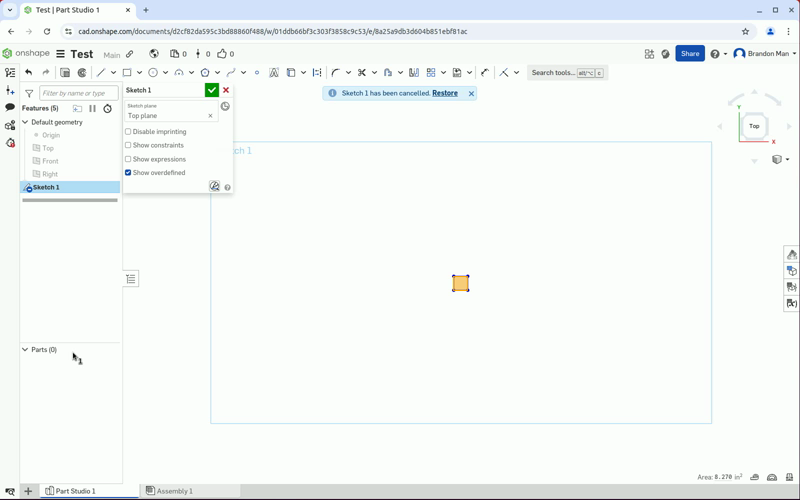
key(shift+e)
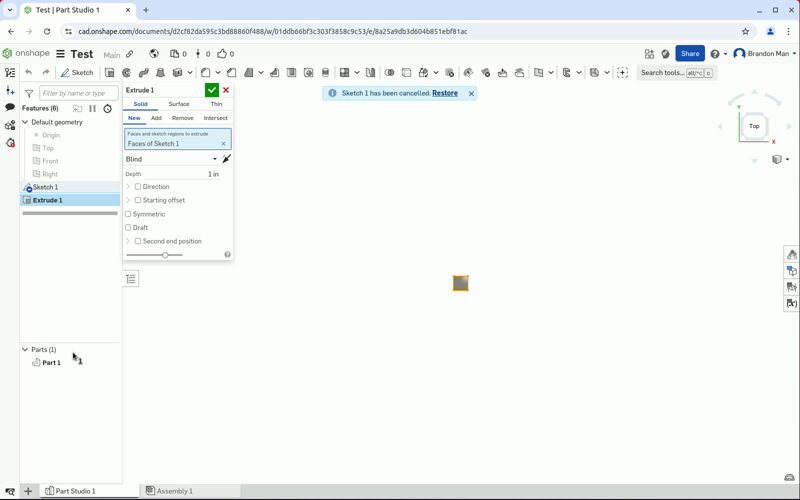
mouse_move(143, 106)
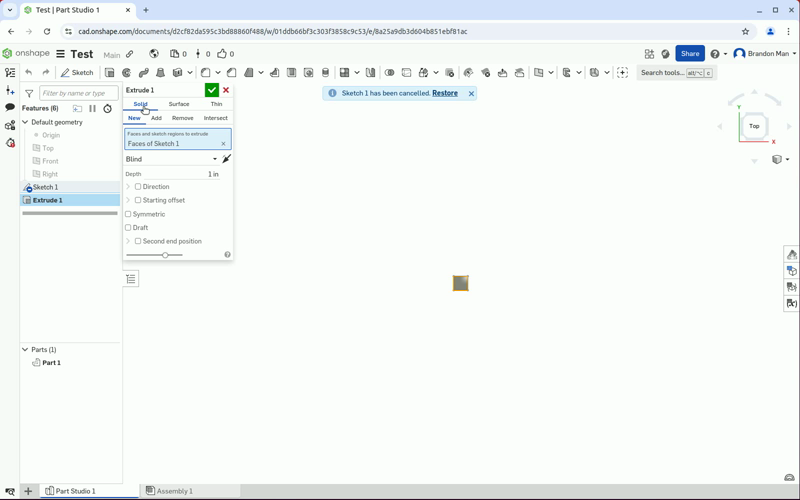
click(143, 106)
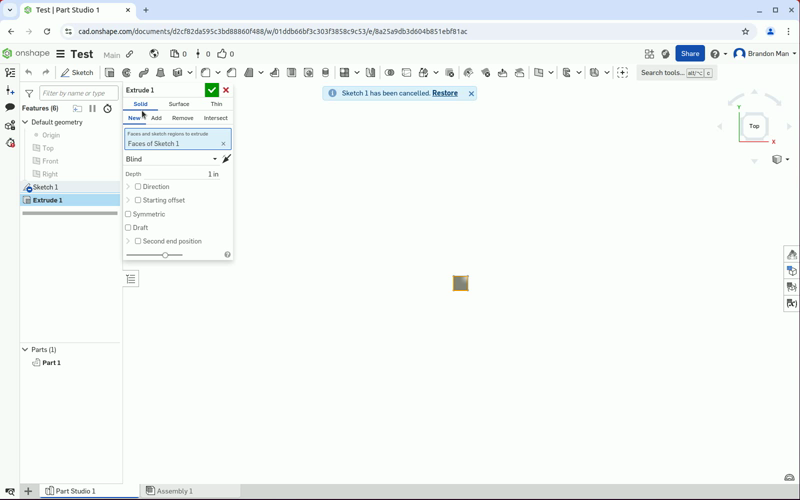
mouse_move(137, 120)
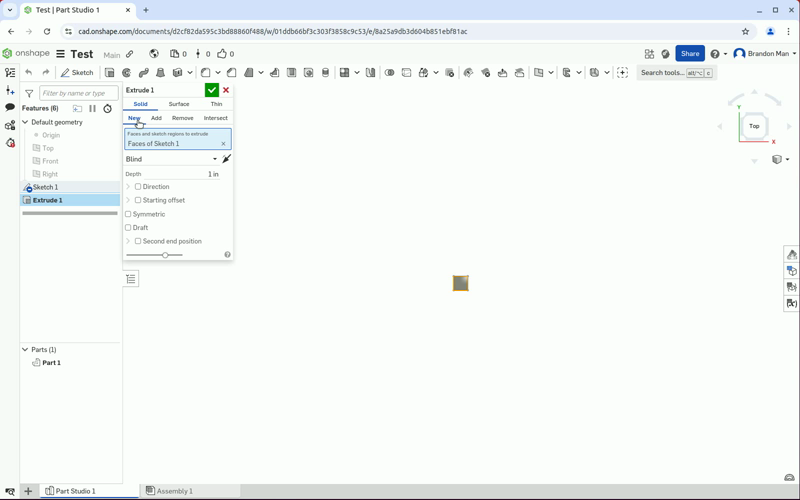
click(137, 120)
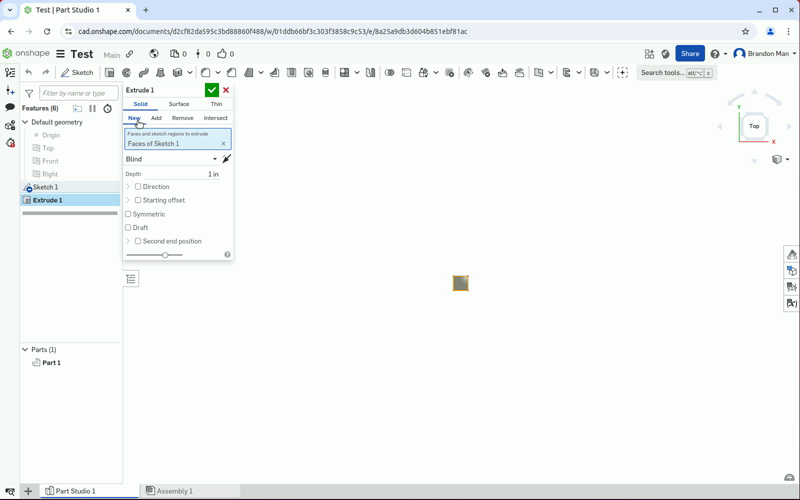
key(tab, 4)
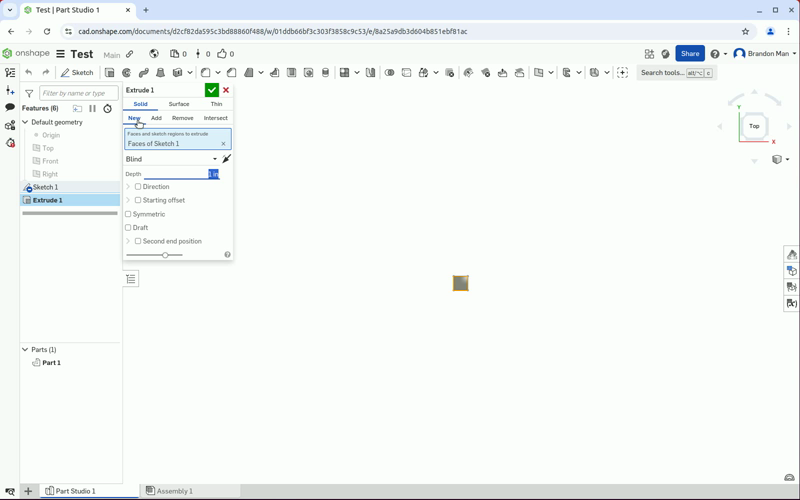
text(23.108)
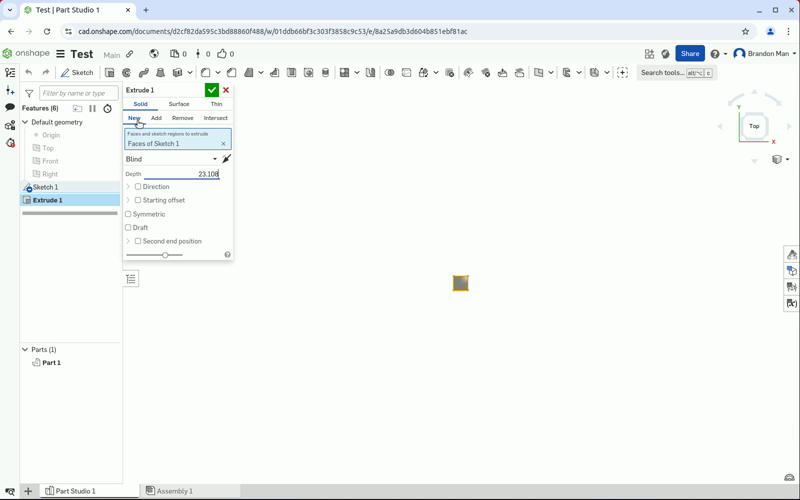
key(enter)
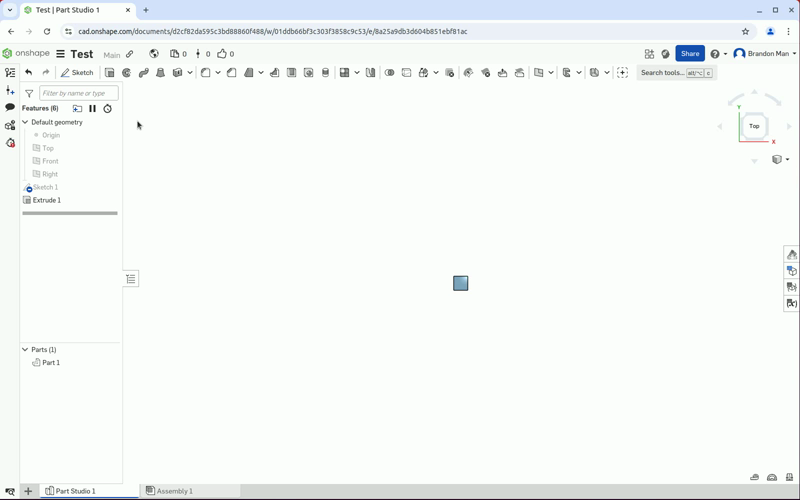
key(shift+h)
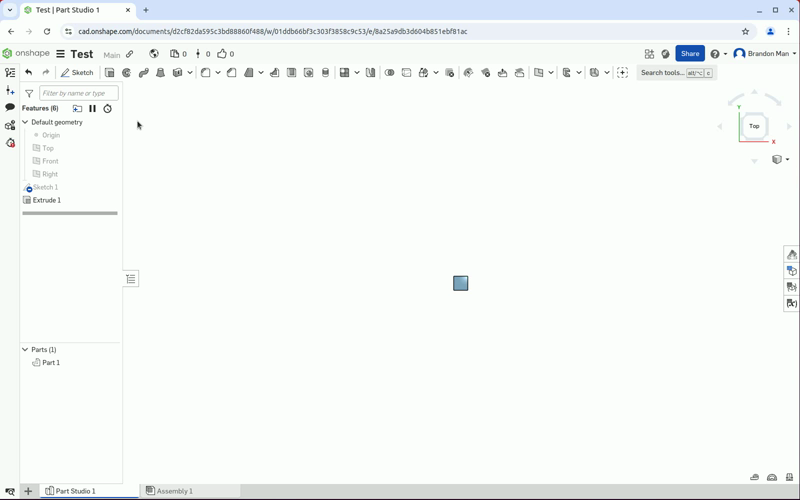
key(shift+h)
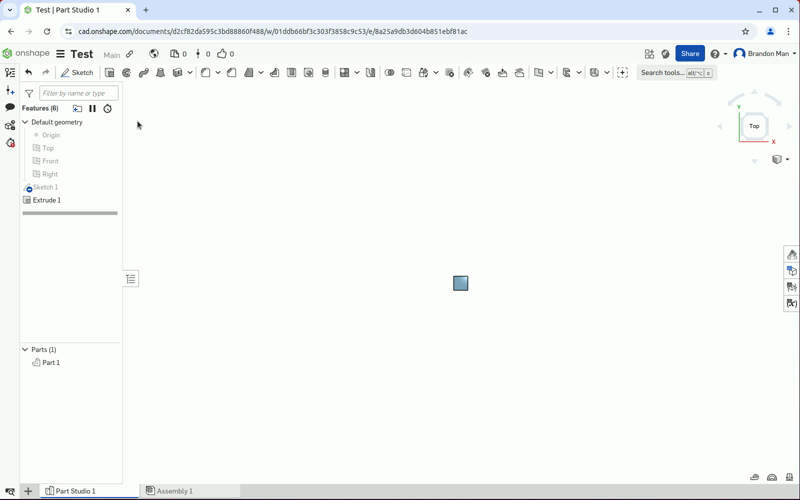
mouse_move(73, 189)
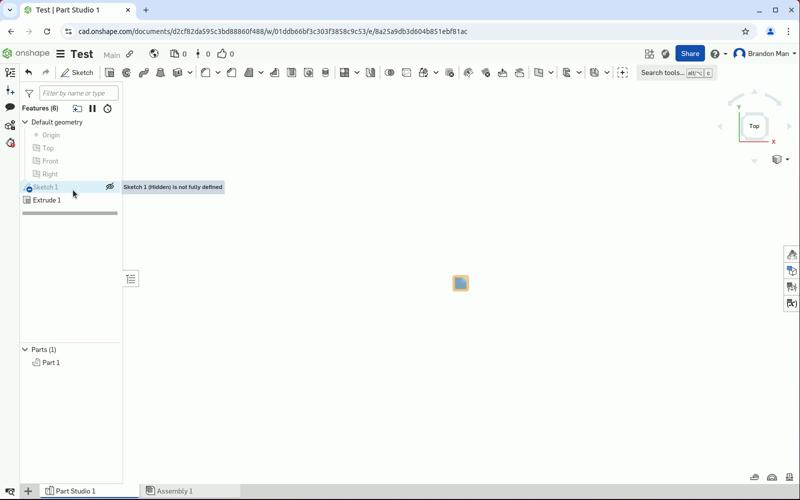
click(73, 189)
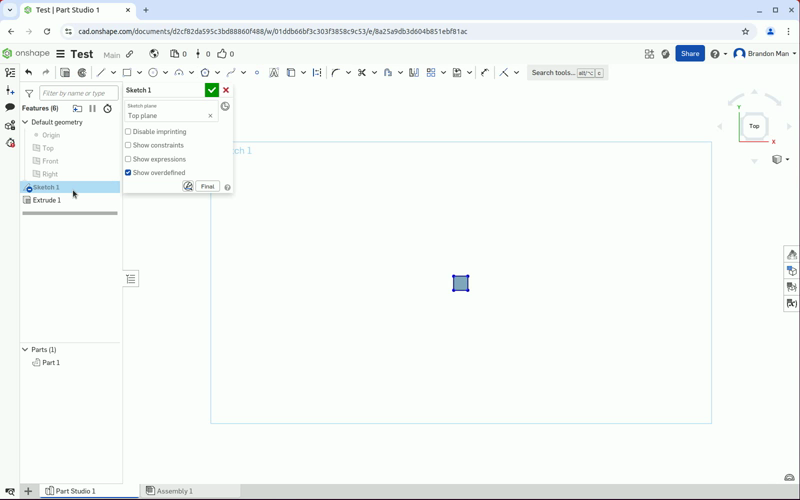
mouse_move(229, 92)
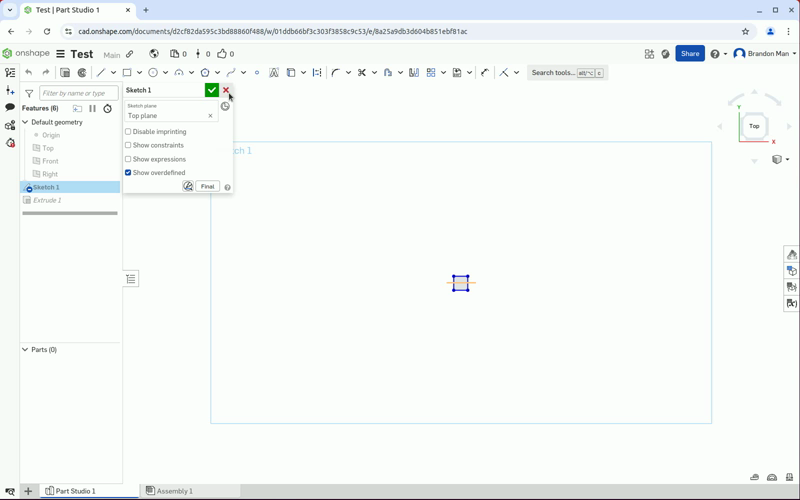
click(229, 92)
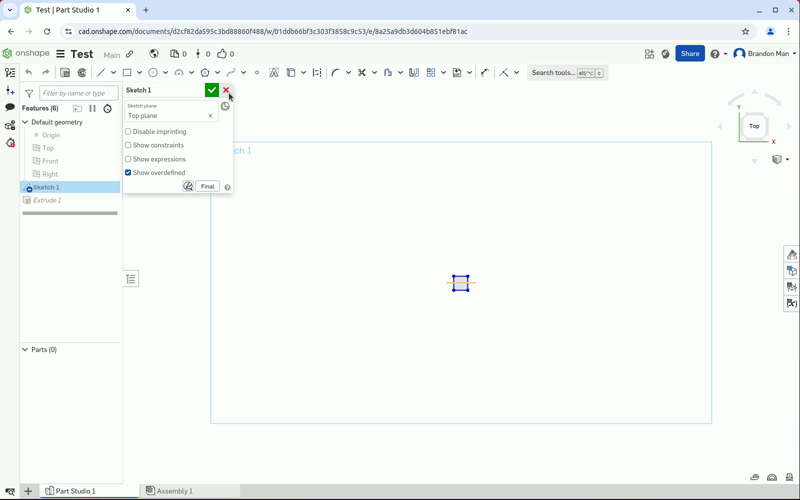
key(shift+s)
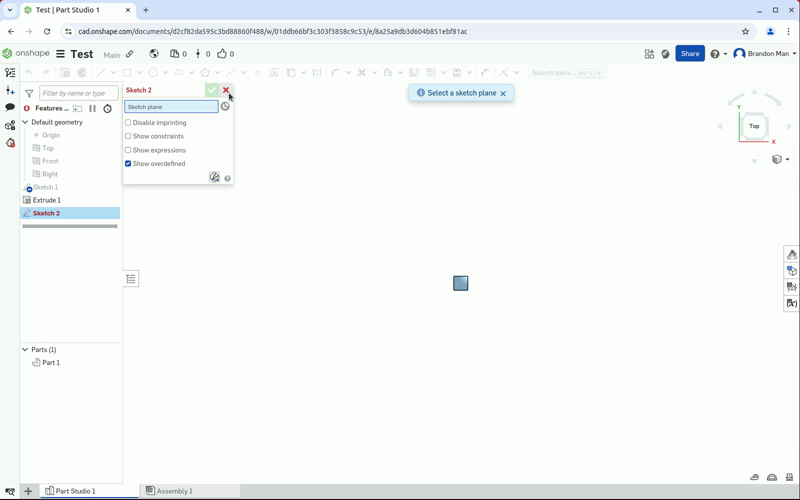
mouse_move(73, 150)
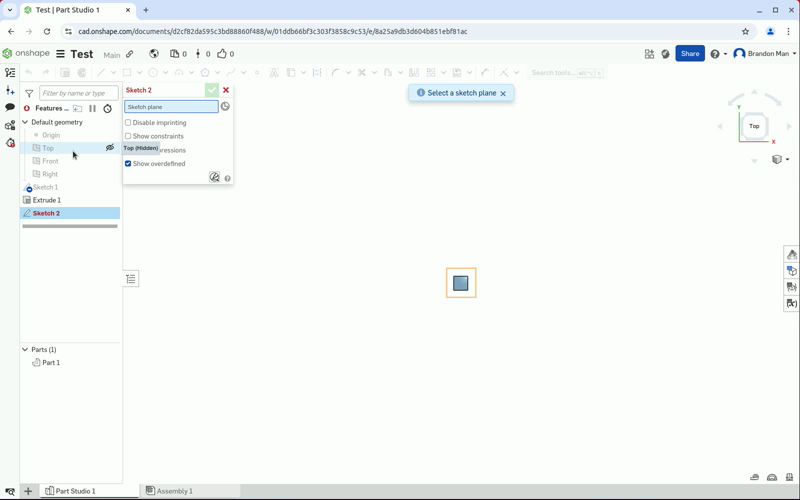
click(73, 150)
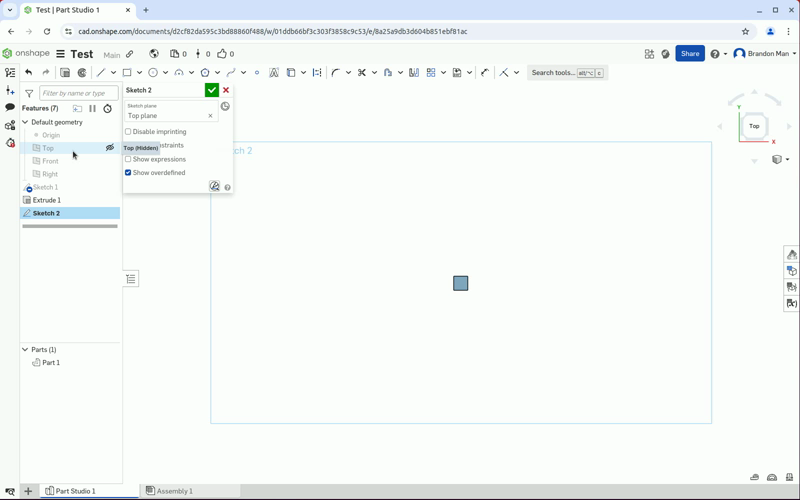
mouse_move(73, 352)
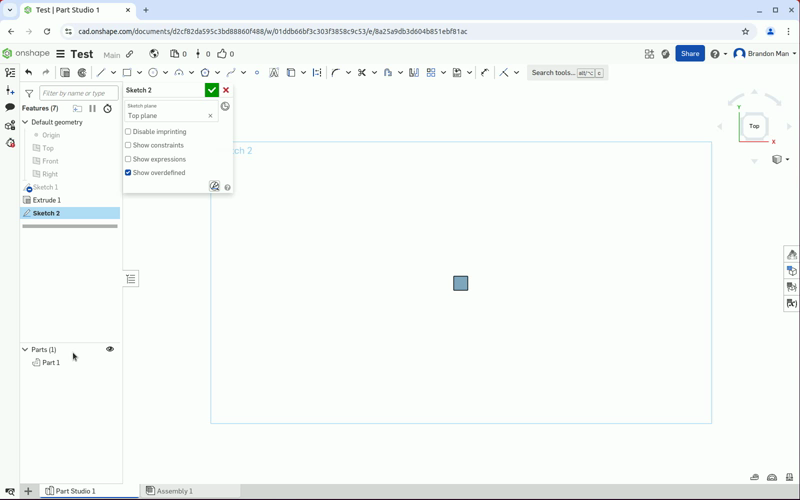
key(y)
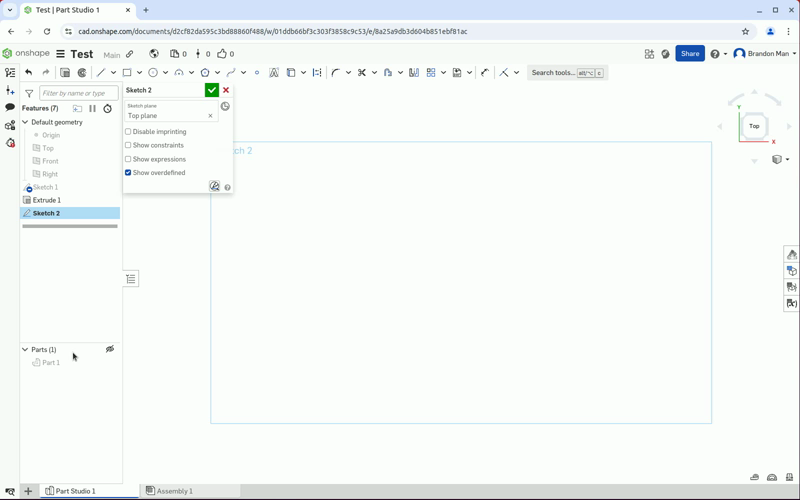
key(l)
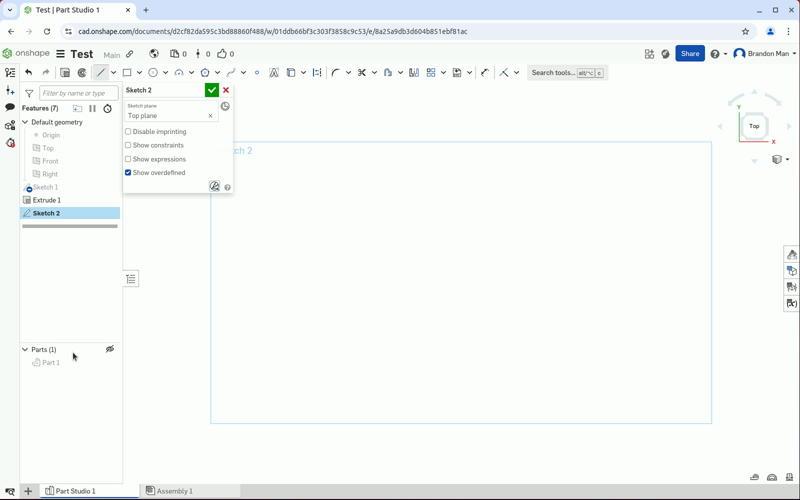
key_down(shift)
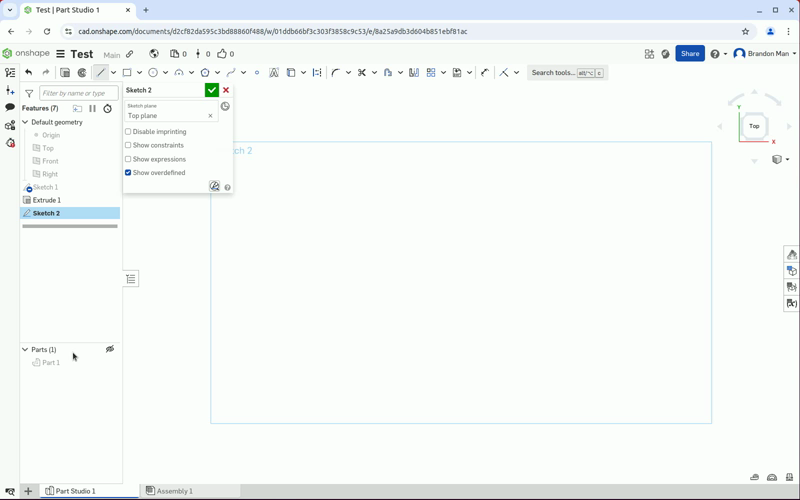
mouse_move(510, 261)
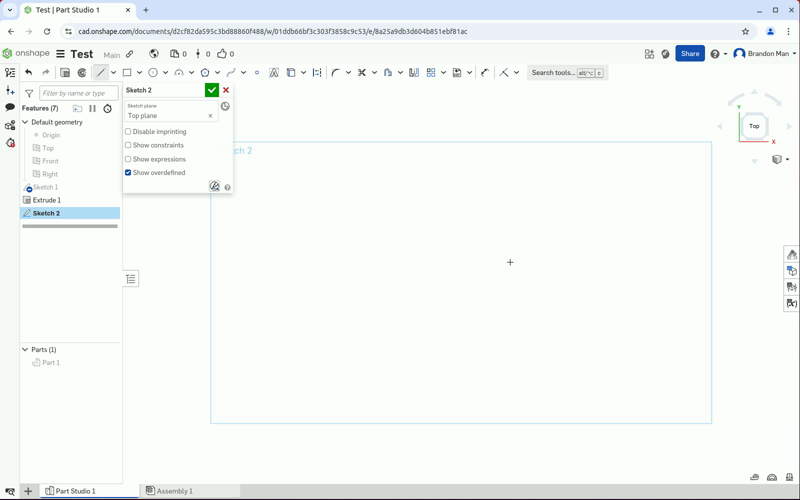
click(510, 261)
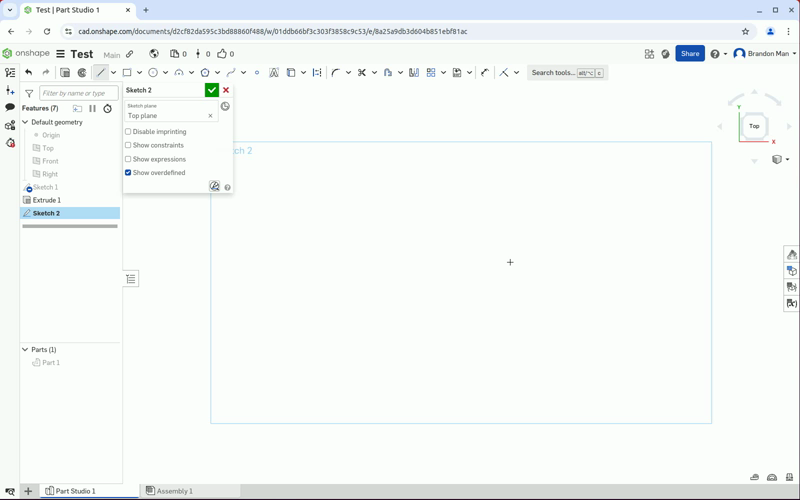
key_up(shift)
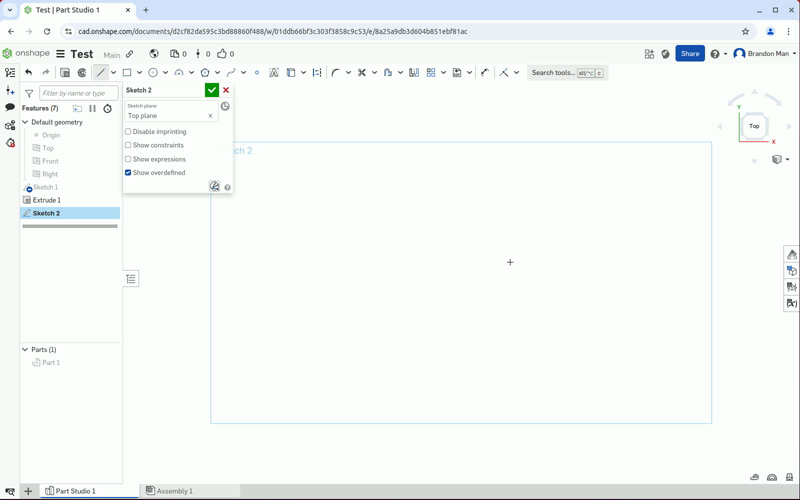
key_down(shift)
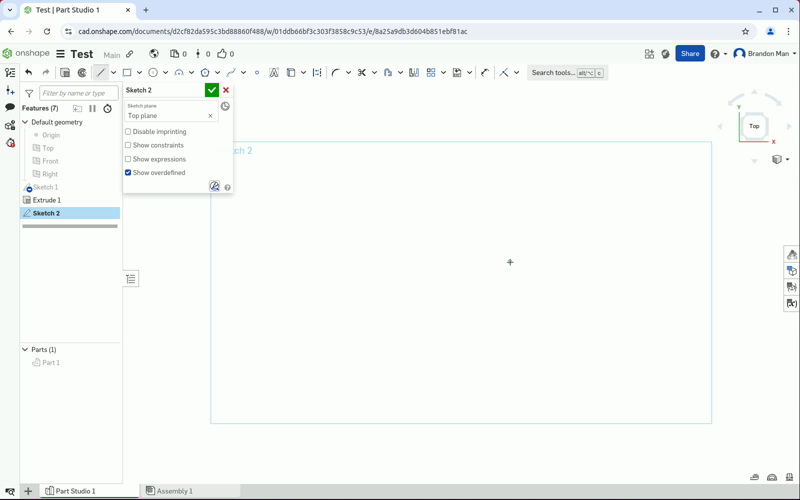
mouse_move(540, 261)
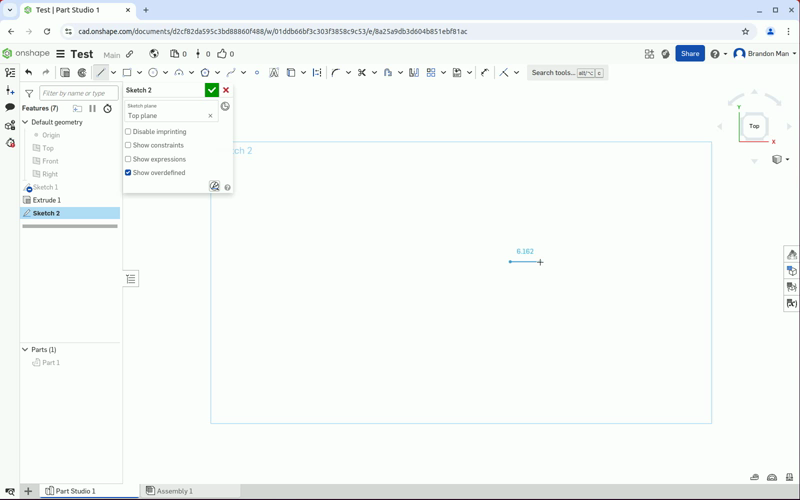
mouse_move(518, 261)
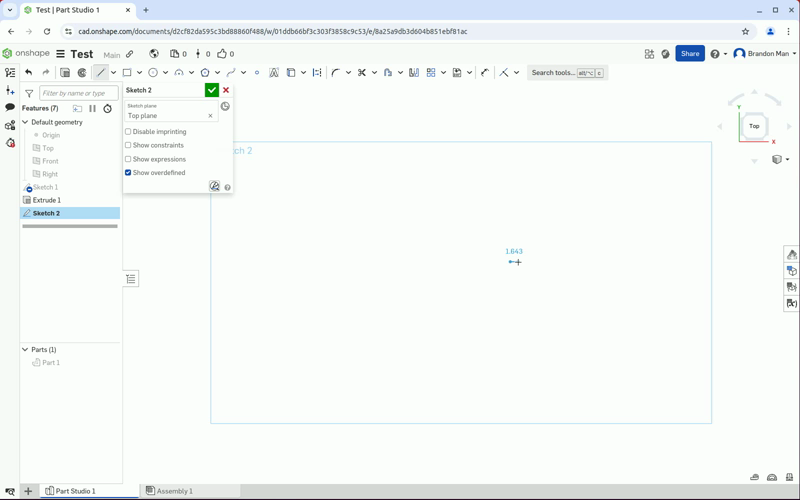
click(518, 261)
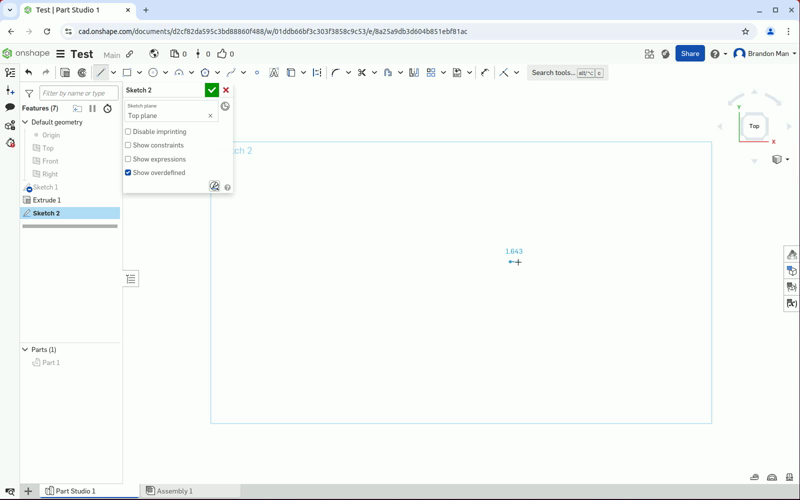
key_up(shift)
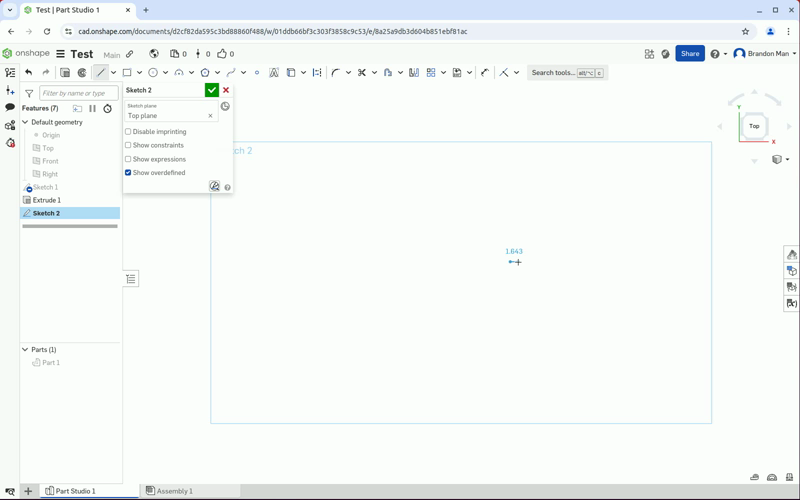
key_down(shift)
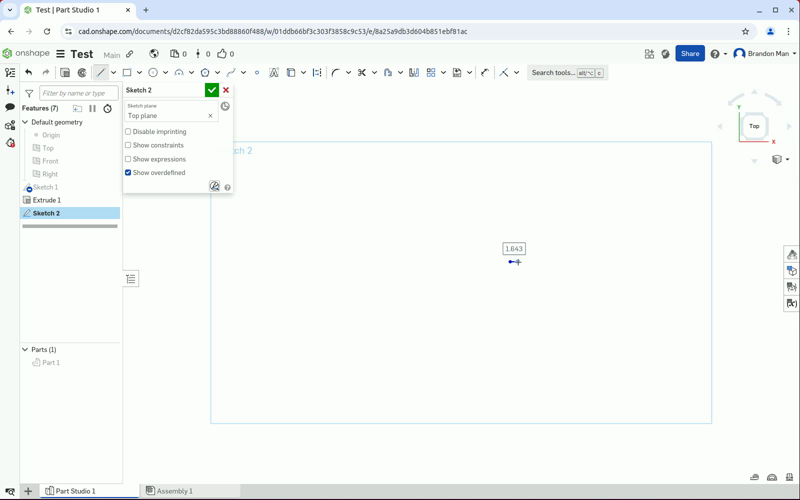
mouse_move(548, 261)
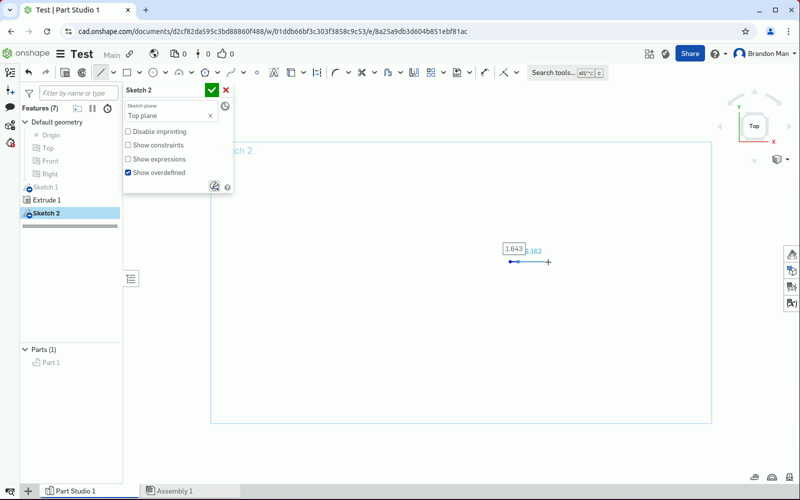
mouse_move(518, 253)
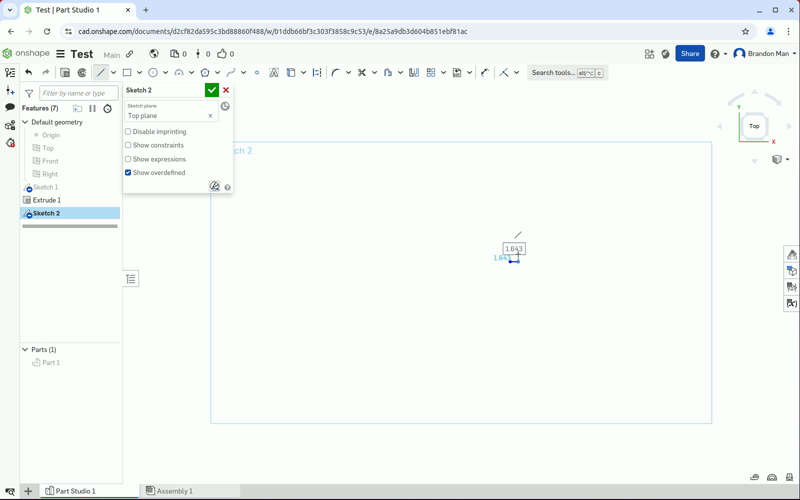
click(518, 253)
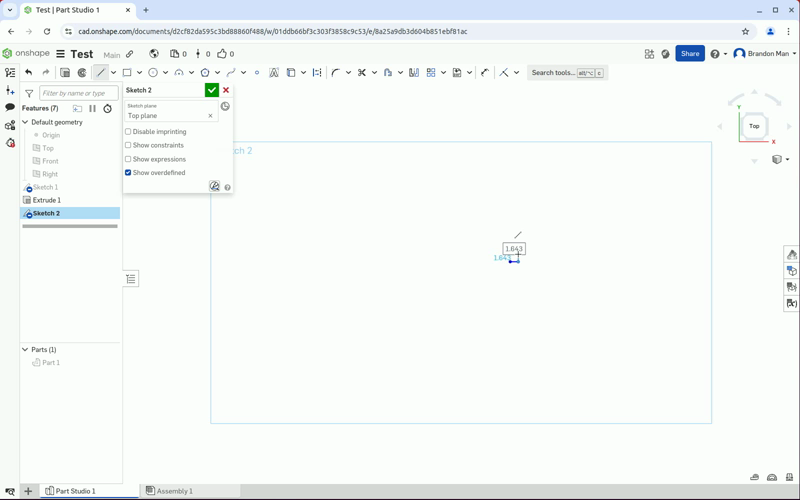
key_up(shift)
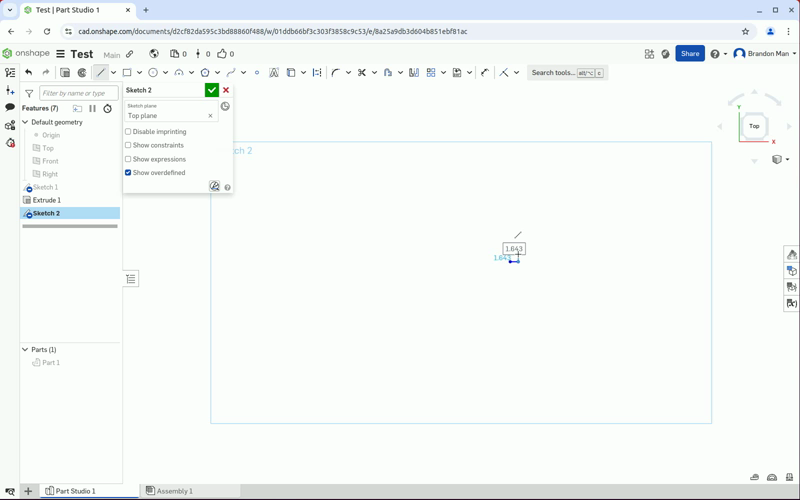
key_down(shift)
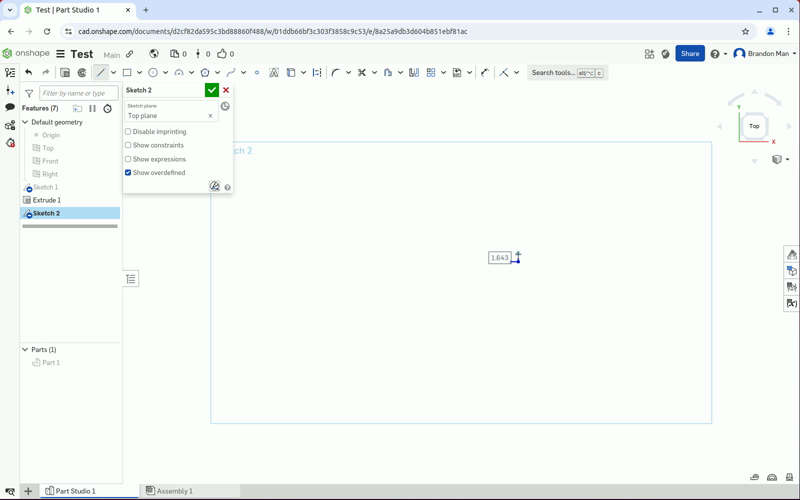
mouse_move(548, 253)
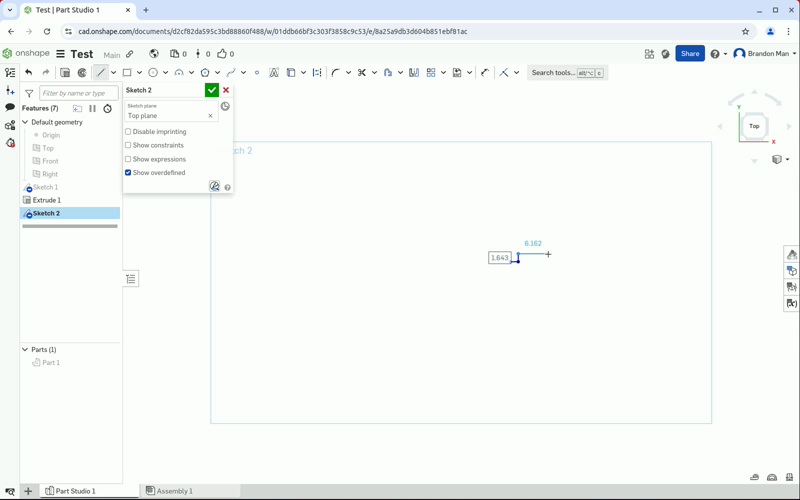
mouse_move(510, 253)
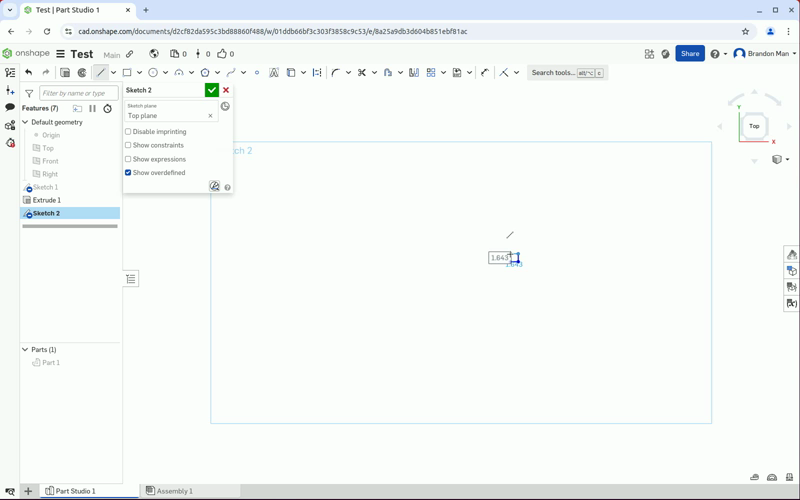
click(510, 253)
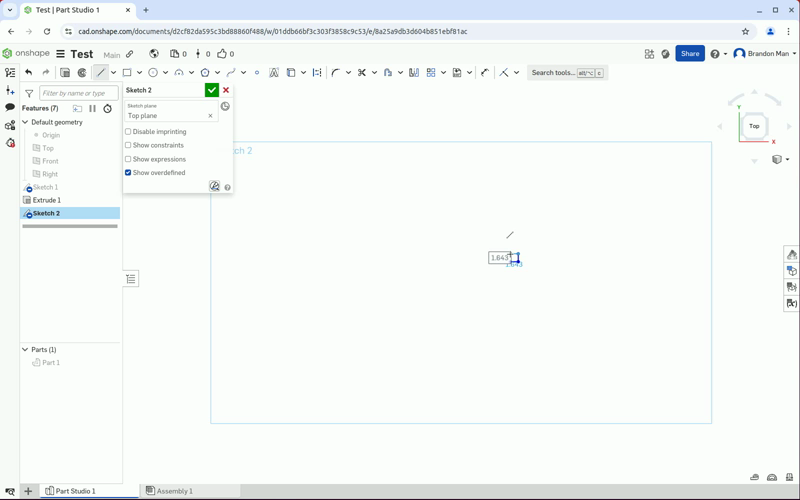
key_up(shift)
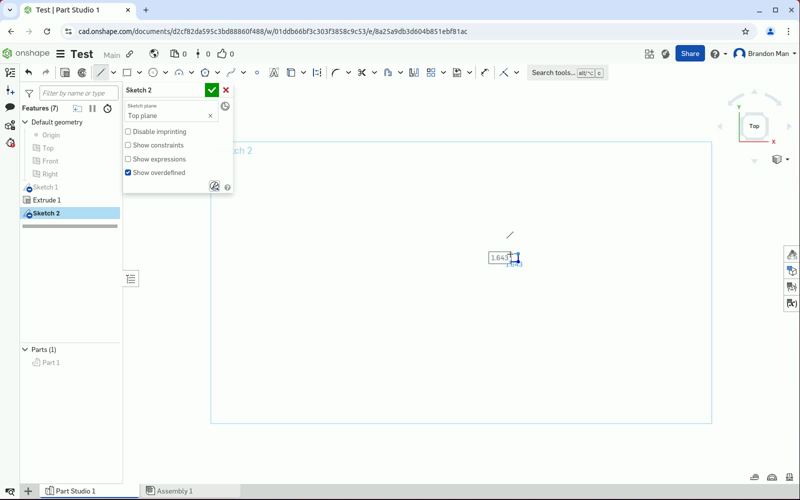
mouse_move(540, 253)
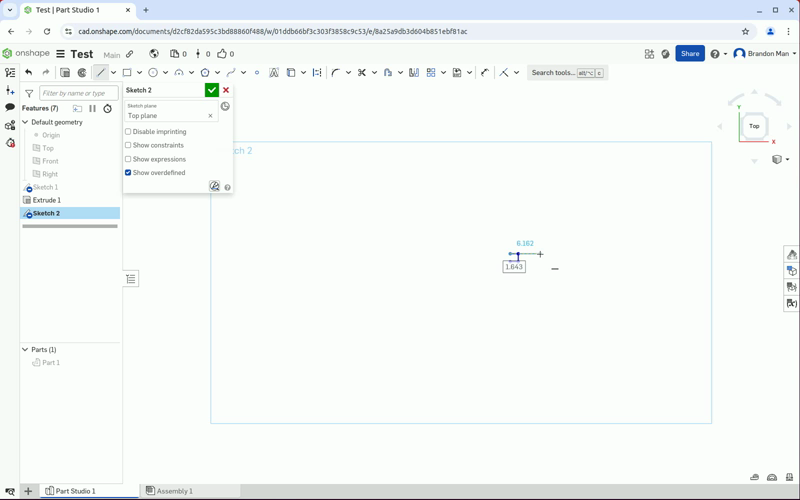
key_down(shift)
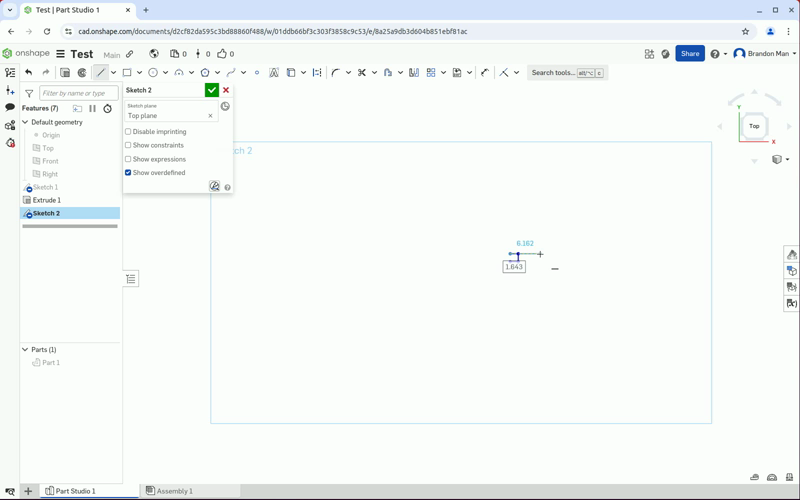
mouse_move(510, 261)
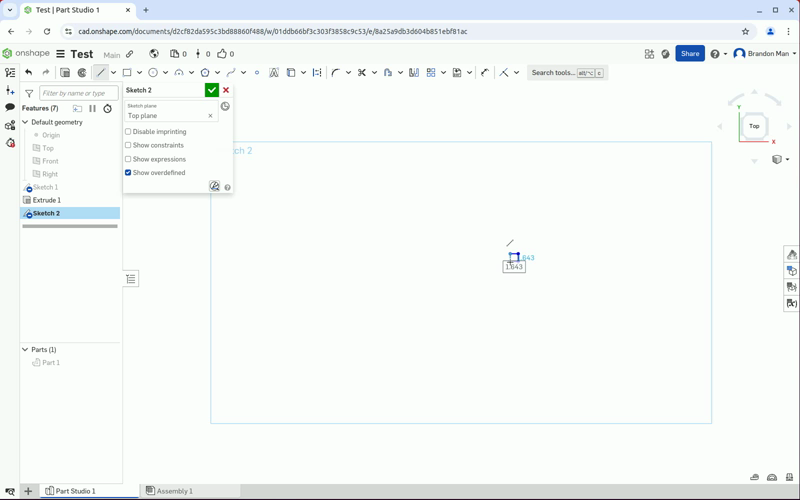
key_up(shift)
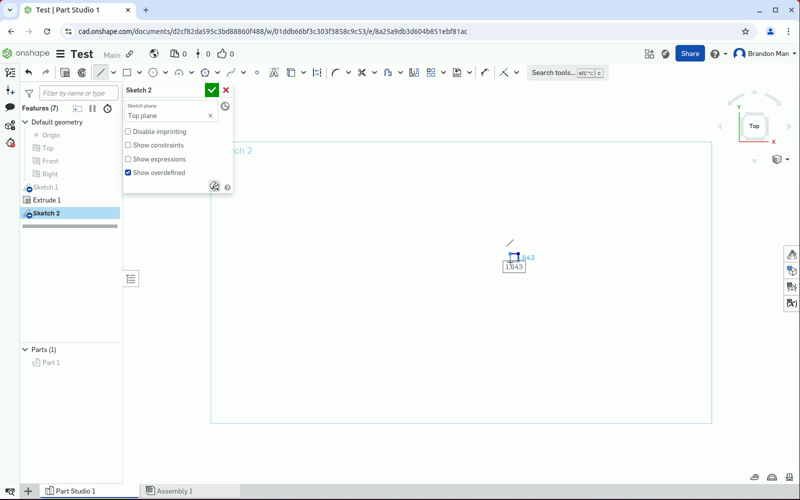
click(510, 261)
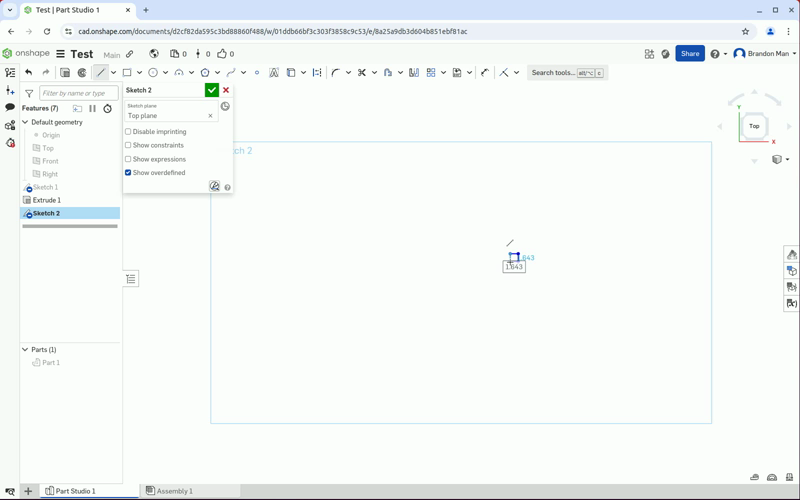
key(esc)
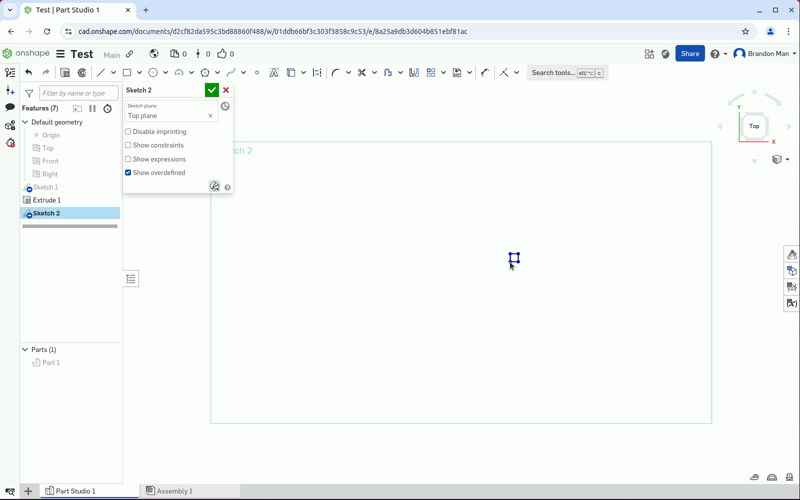
mouse_move(511, 261)
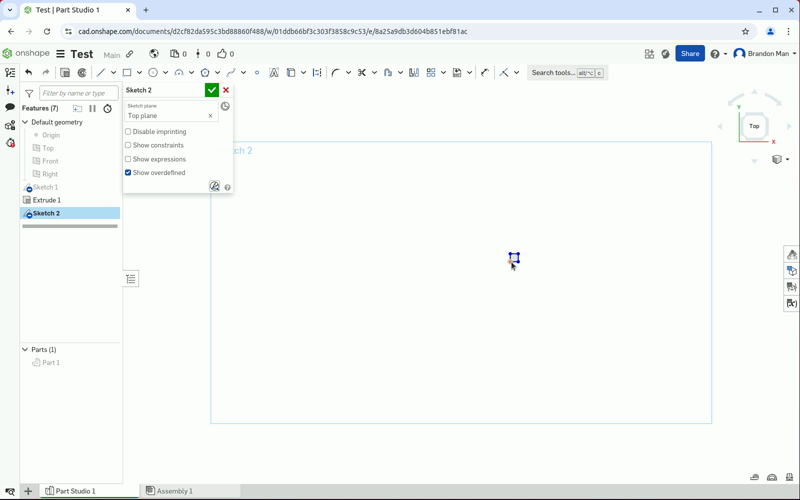
scroll(6)
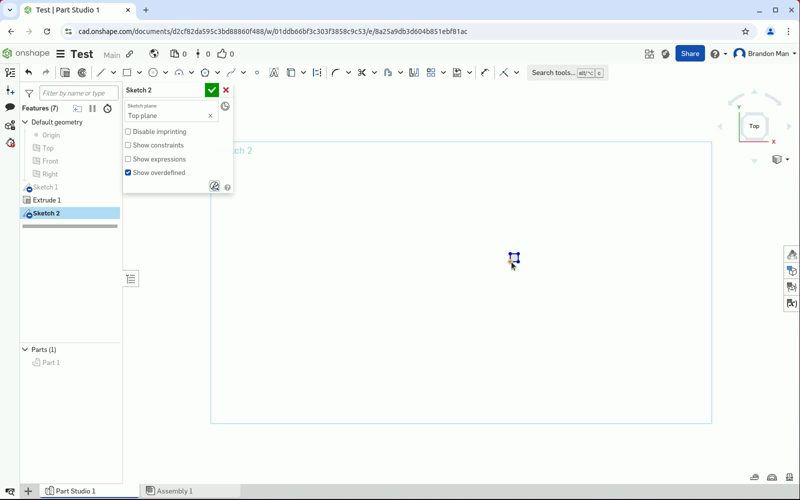
scroll(6)
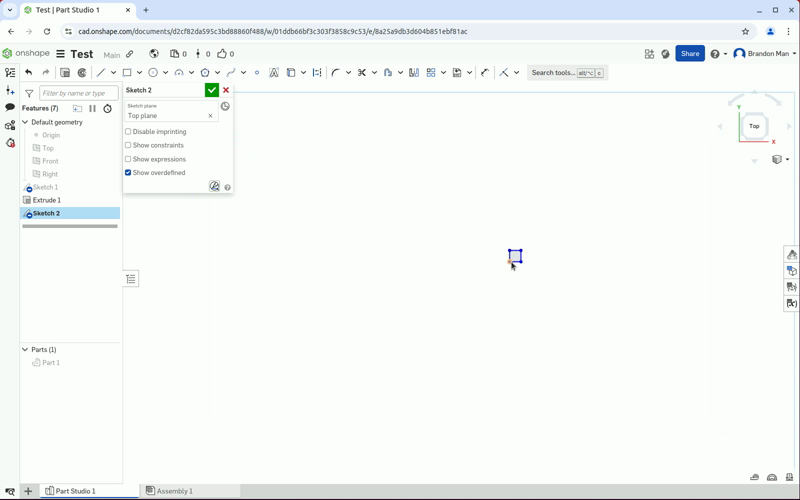
scroll(6)
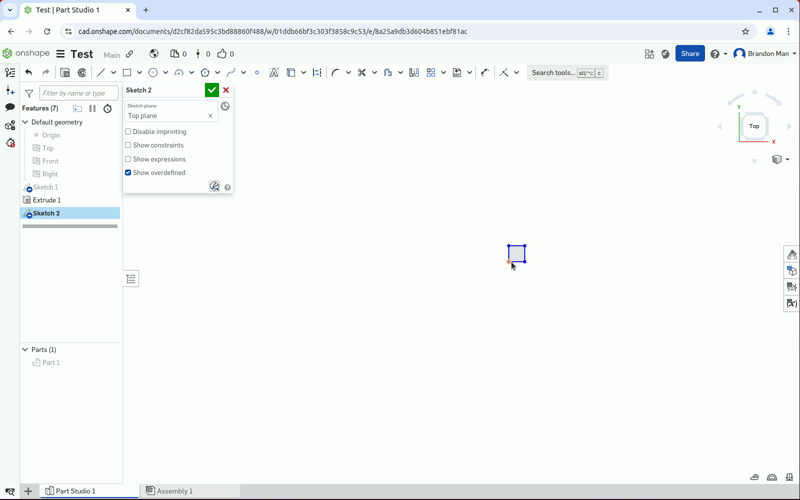
scroll(6)
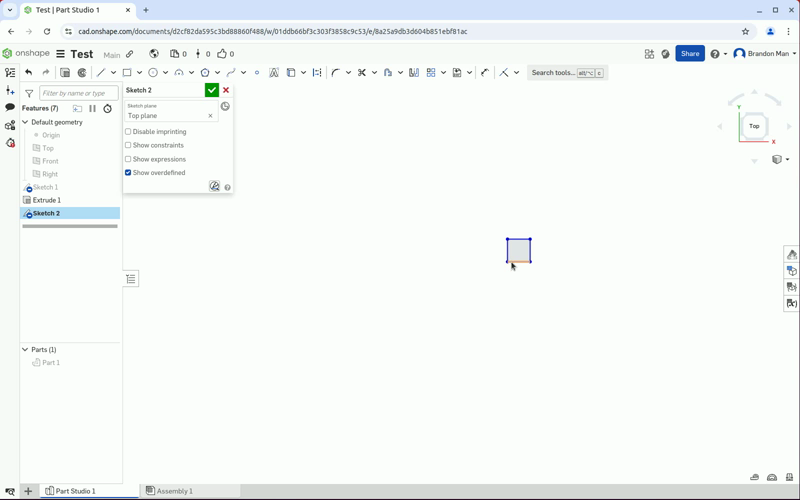
scroll(6)
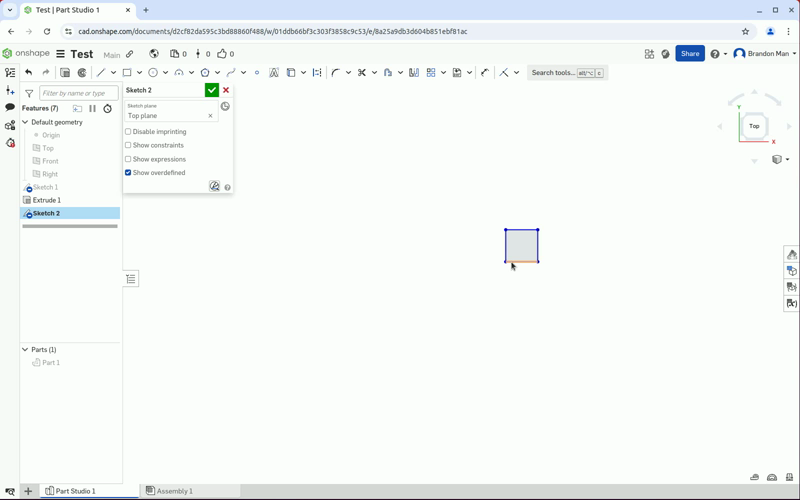
scroll(6)
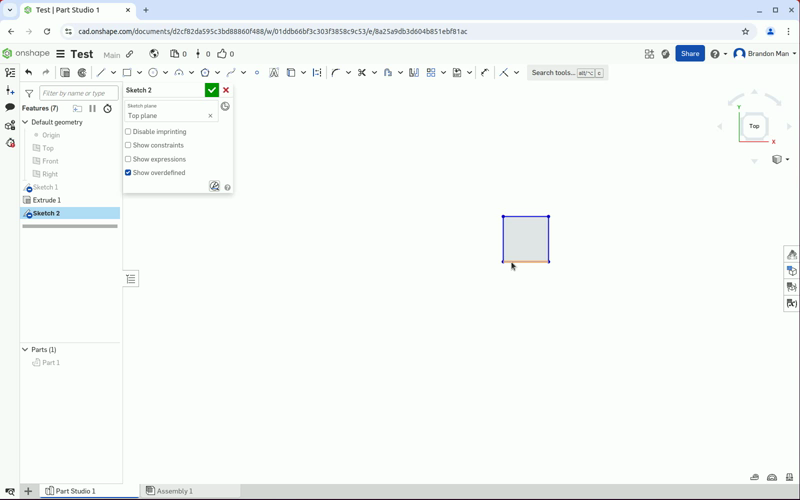
scroll(6)
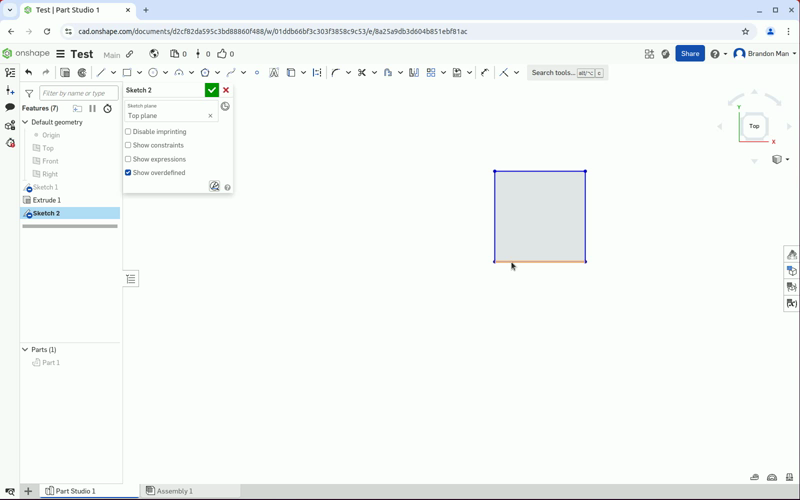
click(511, 261)
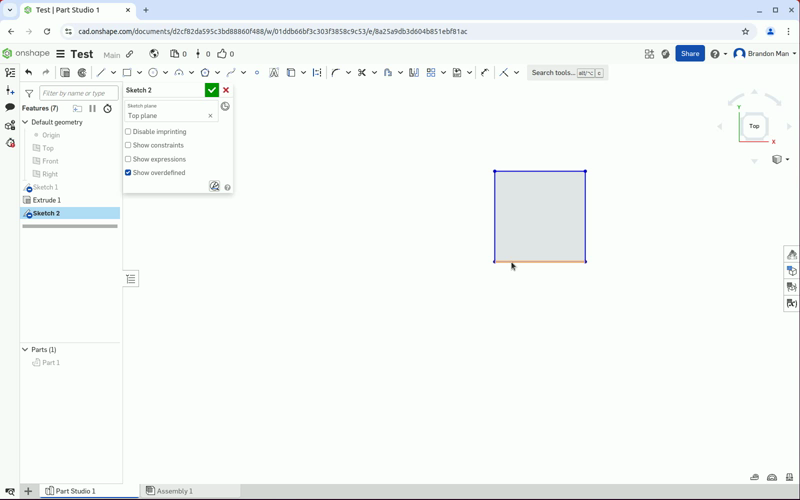
scroll(-6)
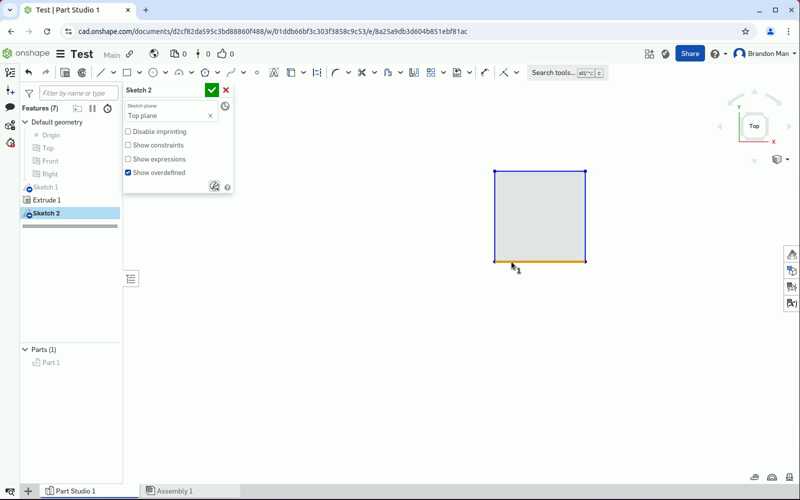
scroll(-6)
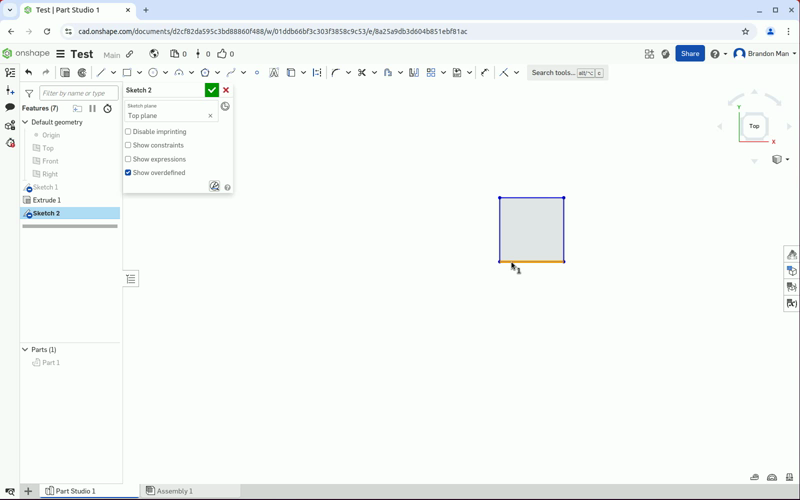
scroll(-6)
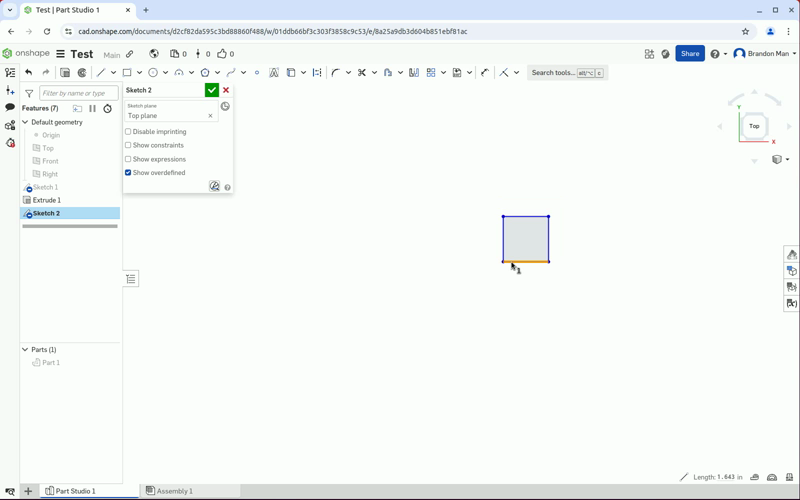
scroll(-6)
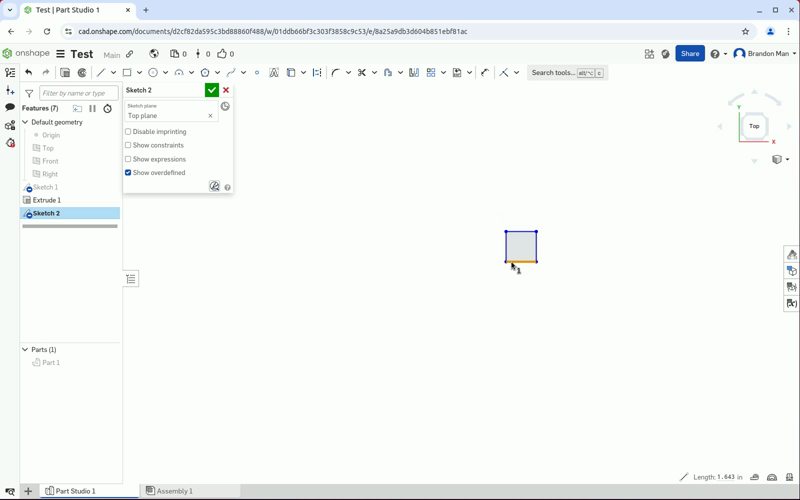
scroll(-6)
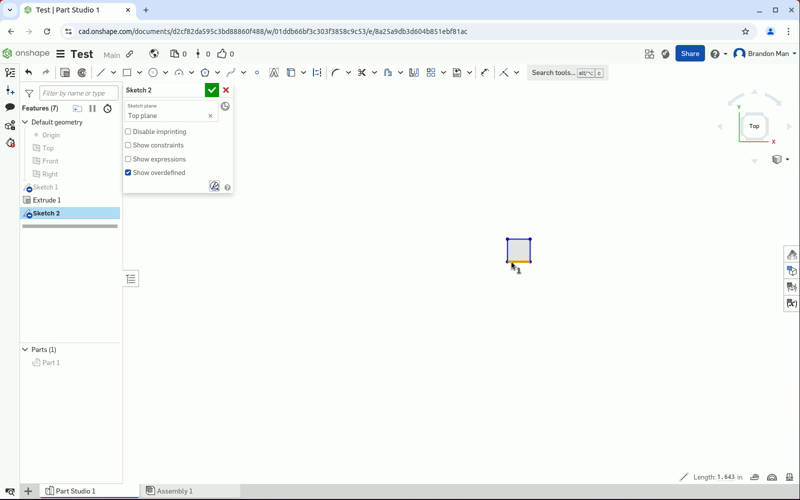
scroll(-6)
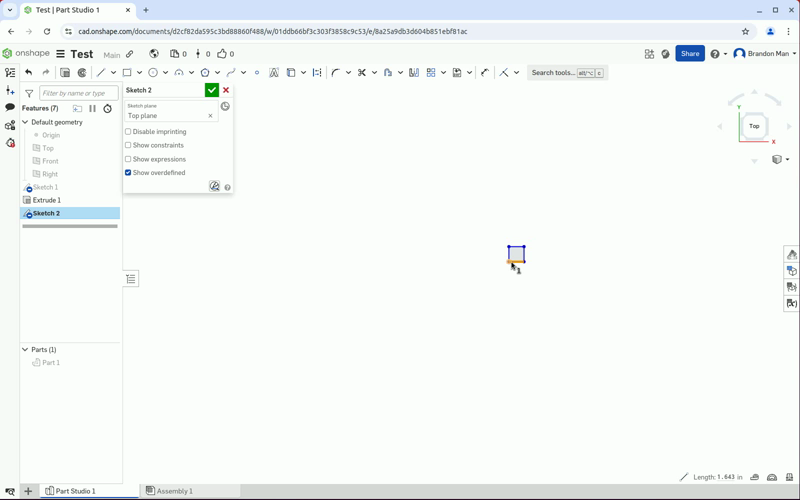
scroll(-6)
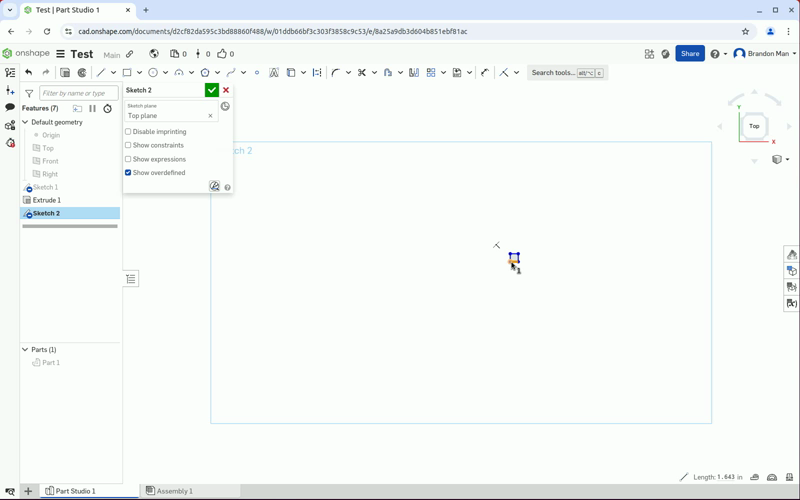
mouse_move(73, 352)
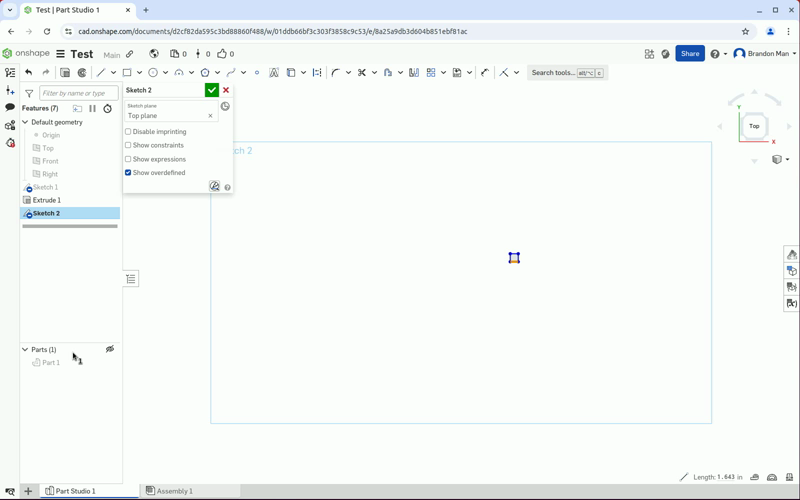
key(shift+y)
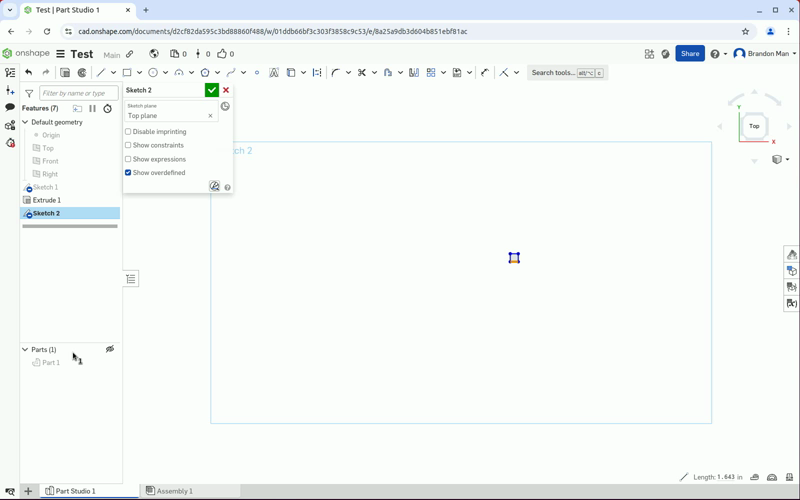
key(shift+e)
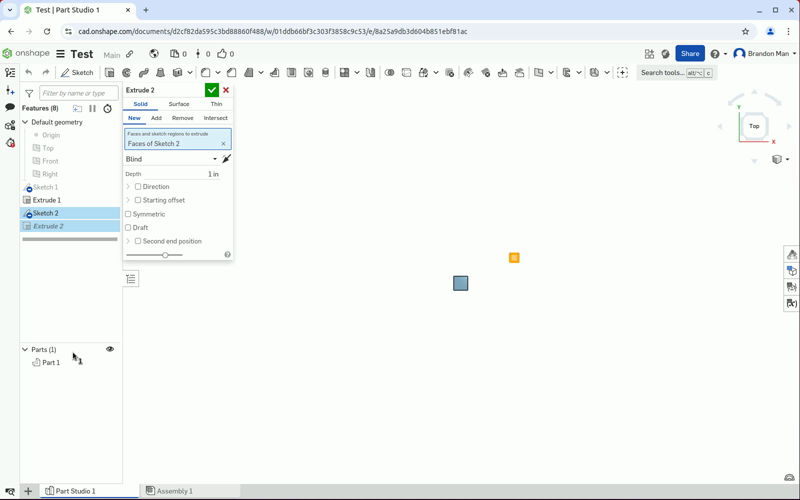
mouse_move(143, 106)
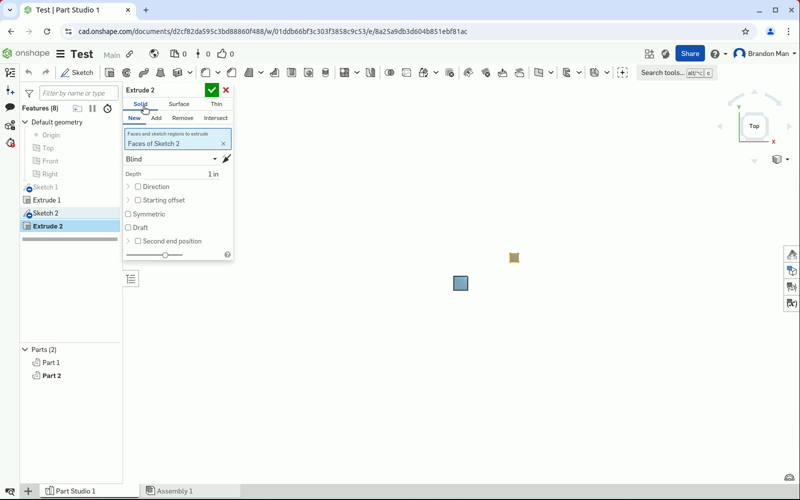
click(143, 106)
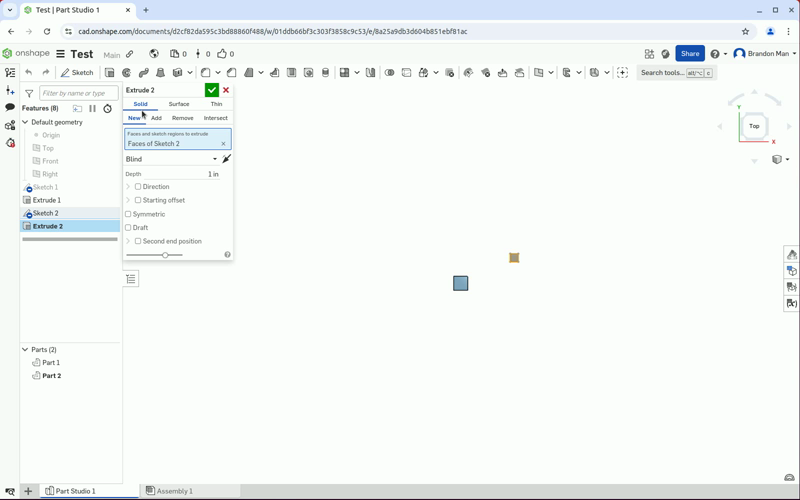
mouse_move(137, 120)
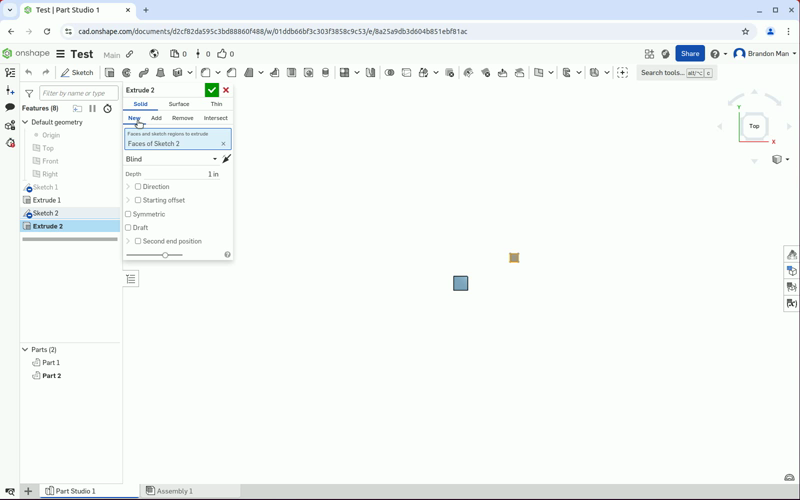
click(137, 120)
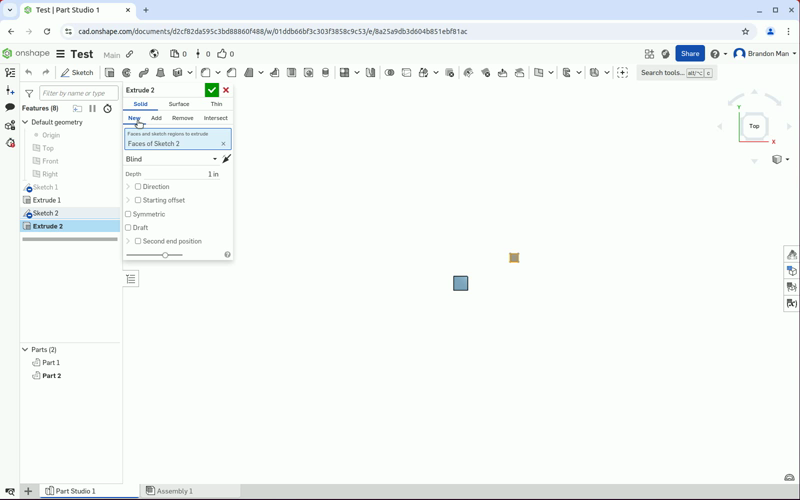
key(tab, 4)
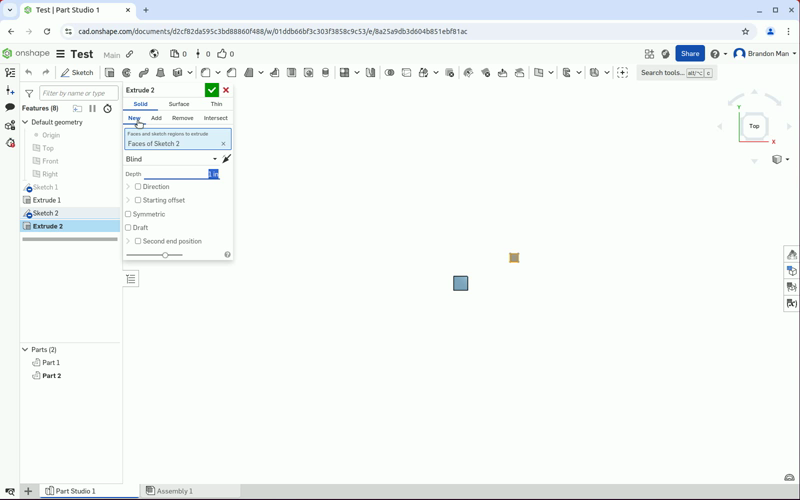
text(11.554)
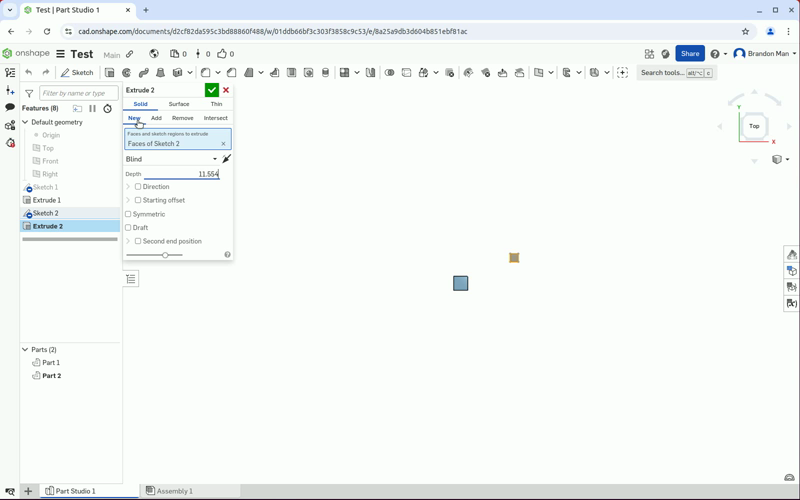
key(enter)
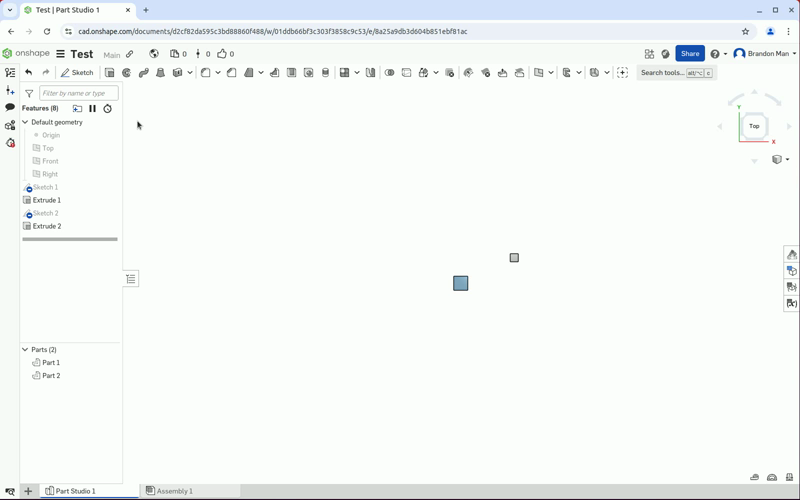
key(shift+h)
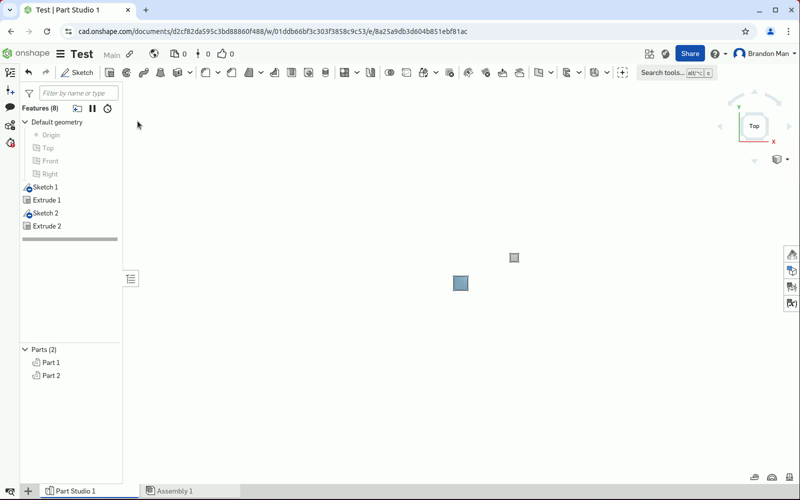
key(shift+h)
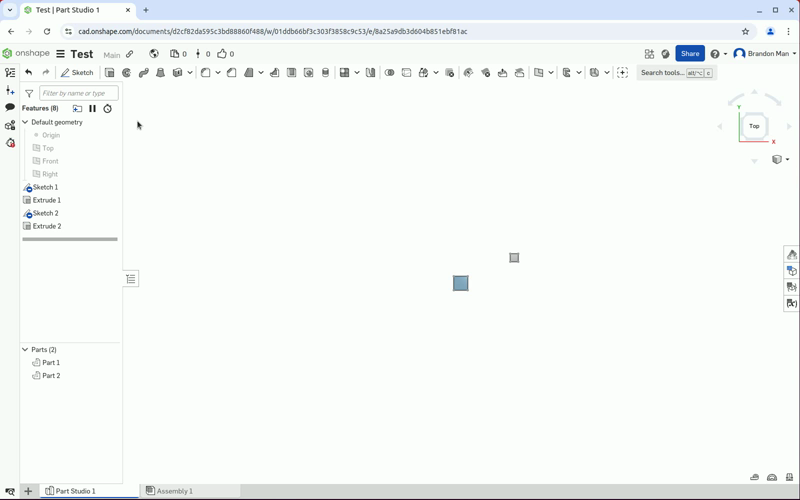
key(shift+7)
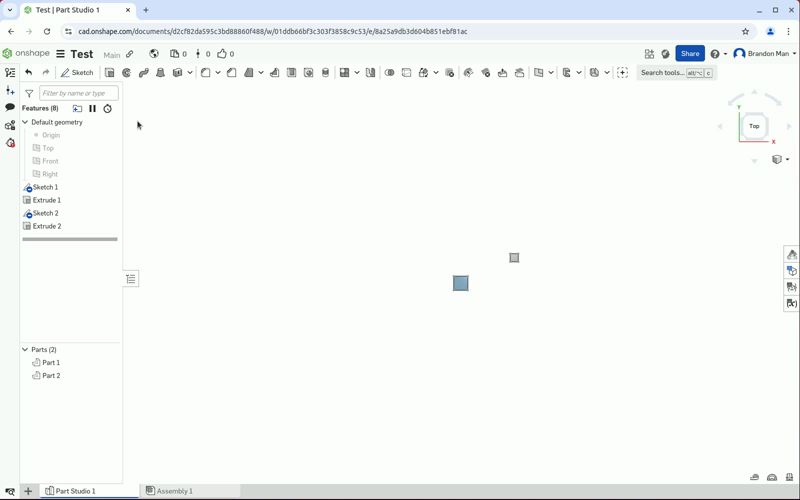
key(up, 3)
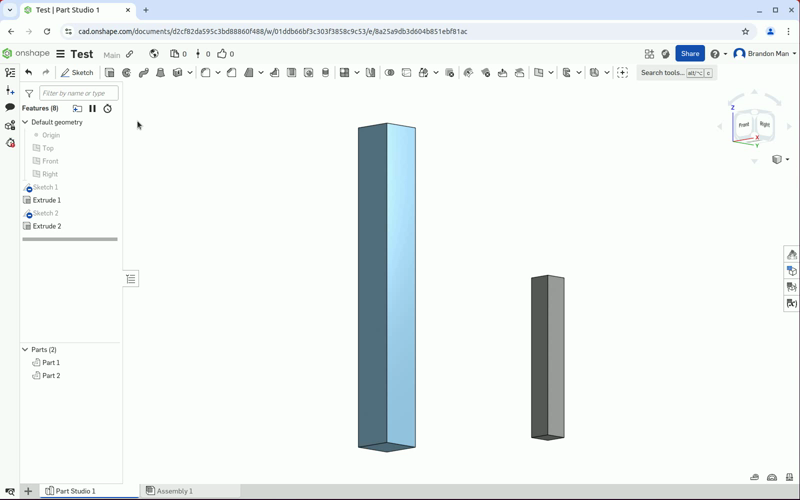
key(left, 3)
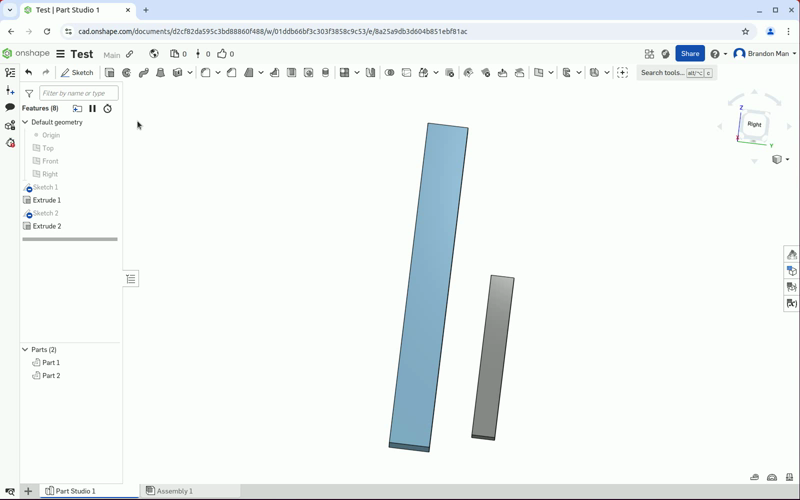
key(right, 3)
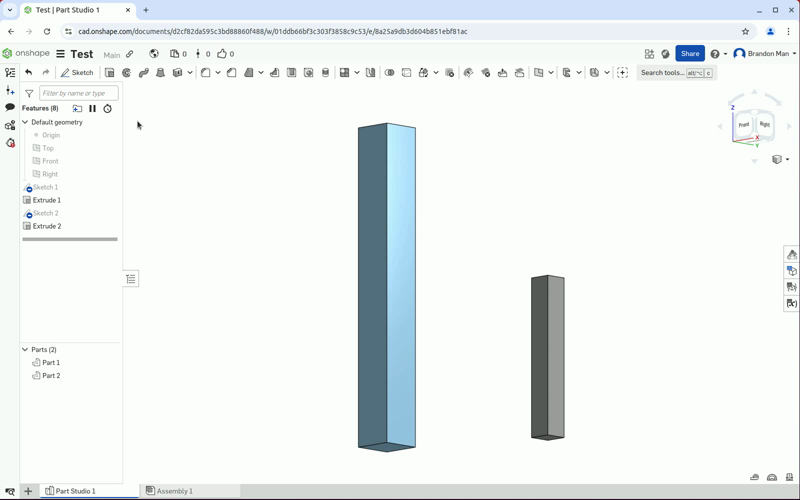
key(down, 3)
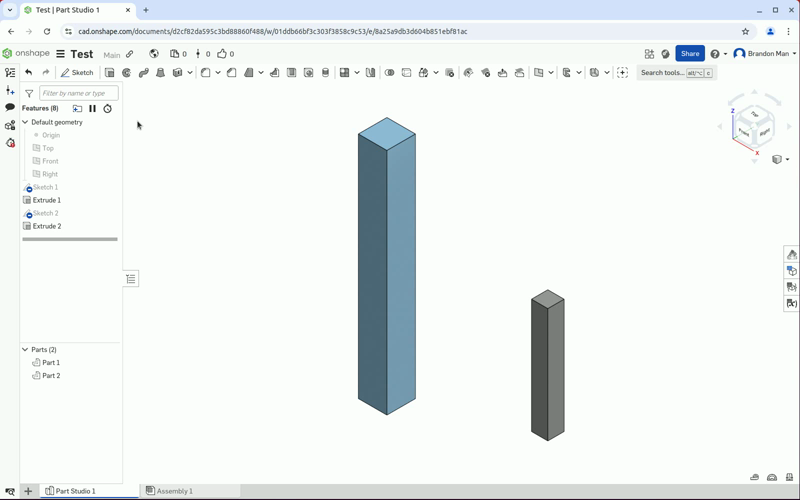
mouse_move(73, 189)
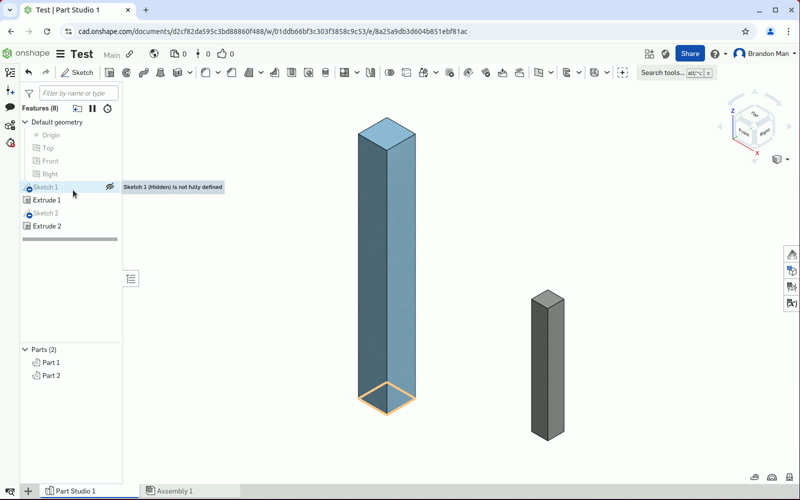
click(73, 189)